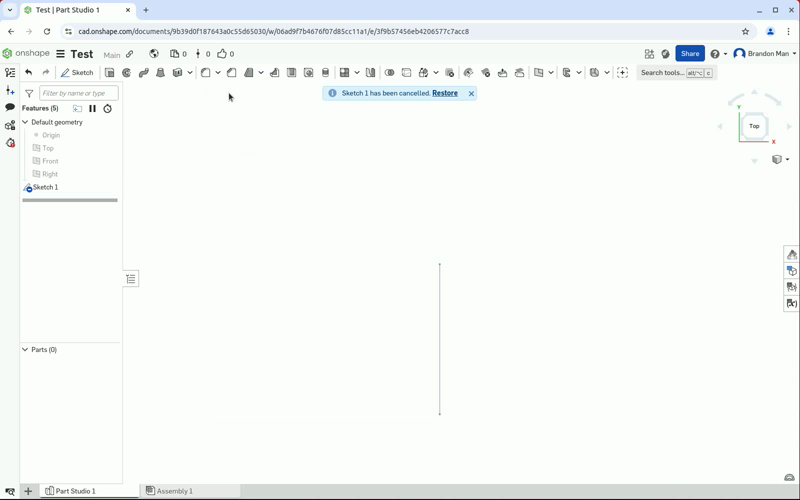
key(shift+h)
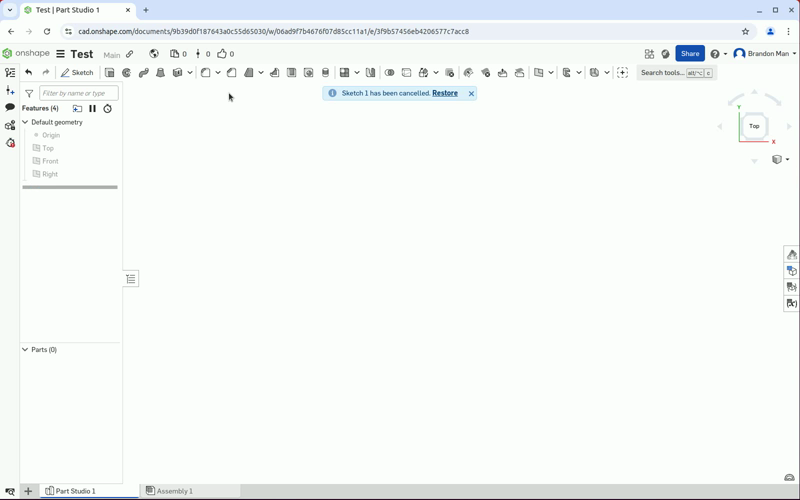
mouse_move(73, 352)
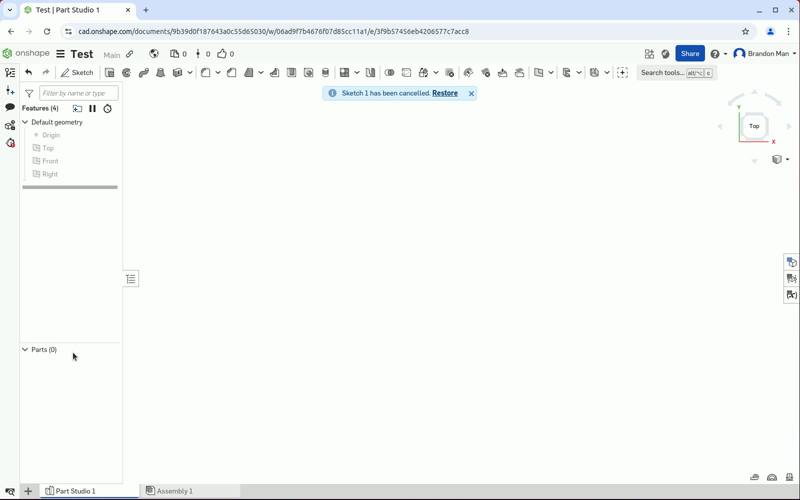
key(y)
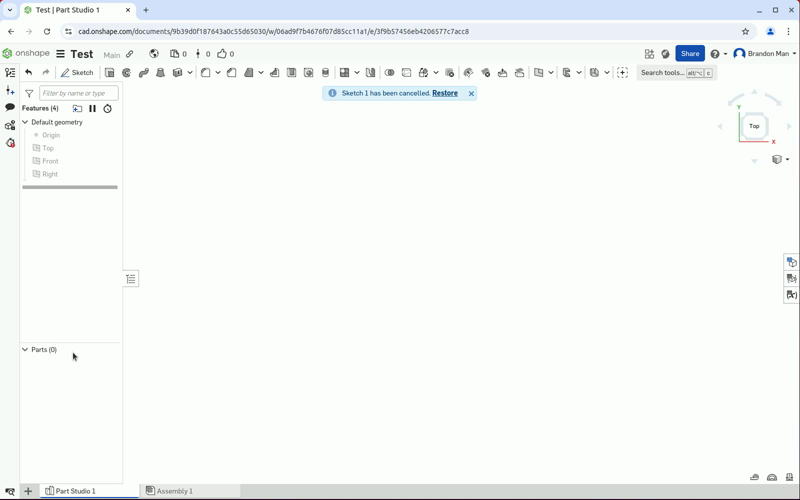
key(shift+p)
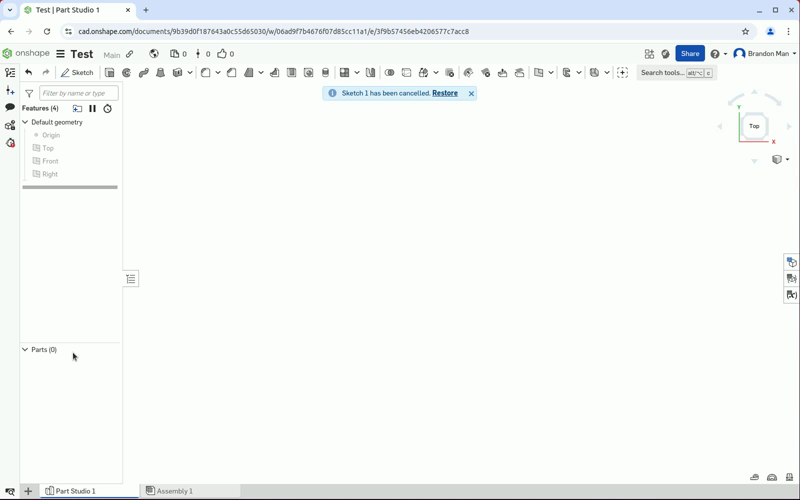
key(space)
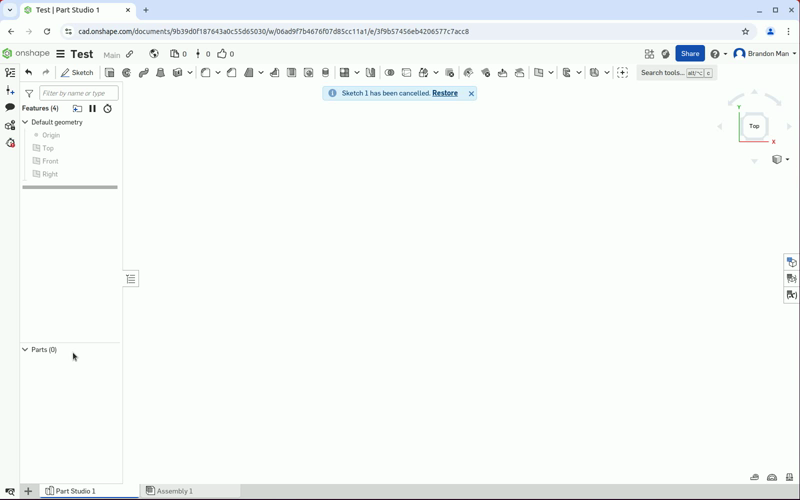
key_down(shift)
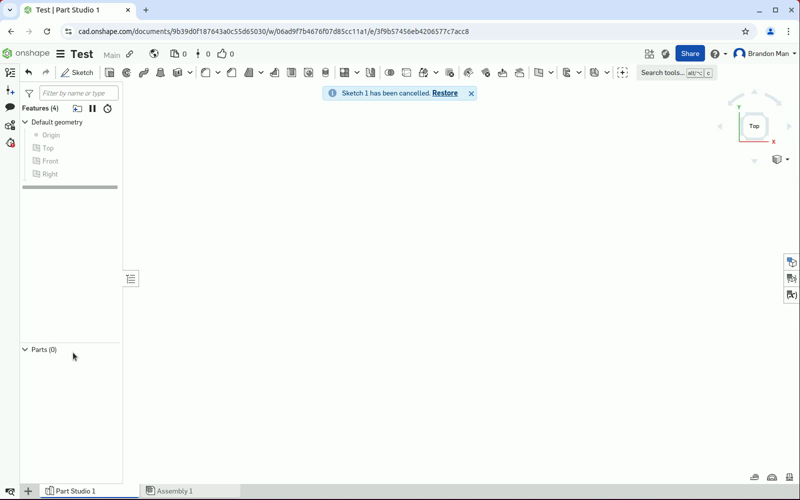
key(up)
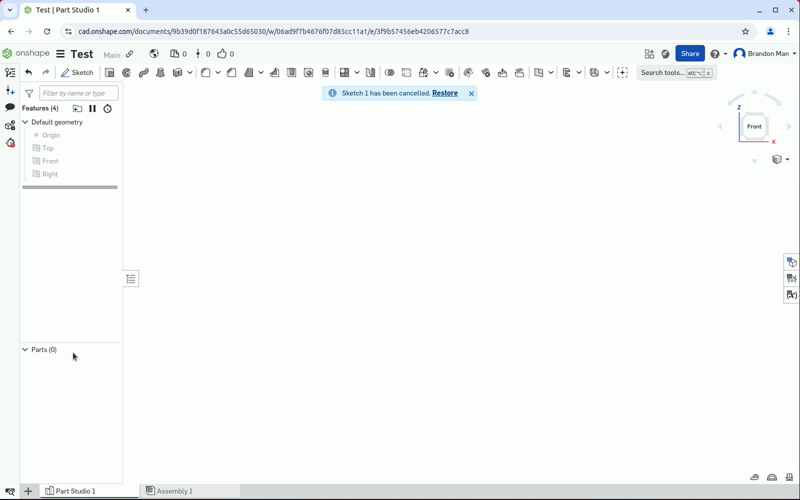
key_up(shift)
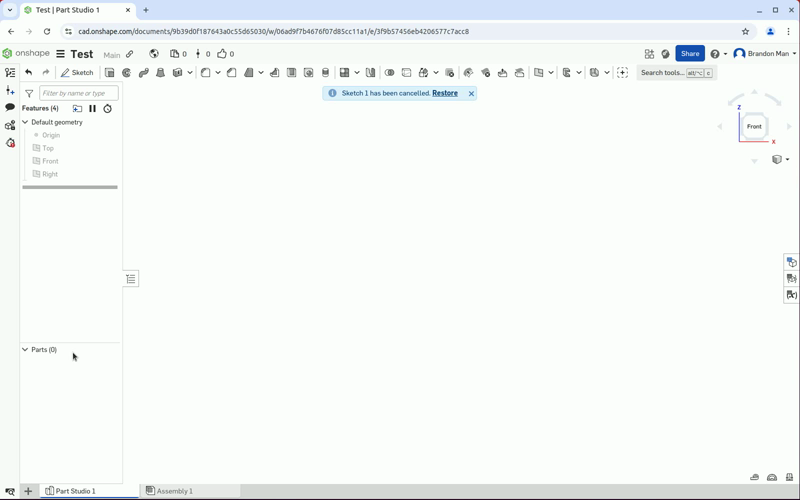
mouse_move(73, 352)
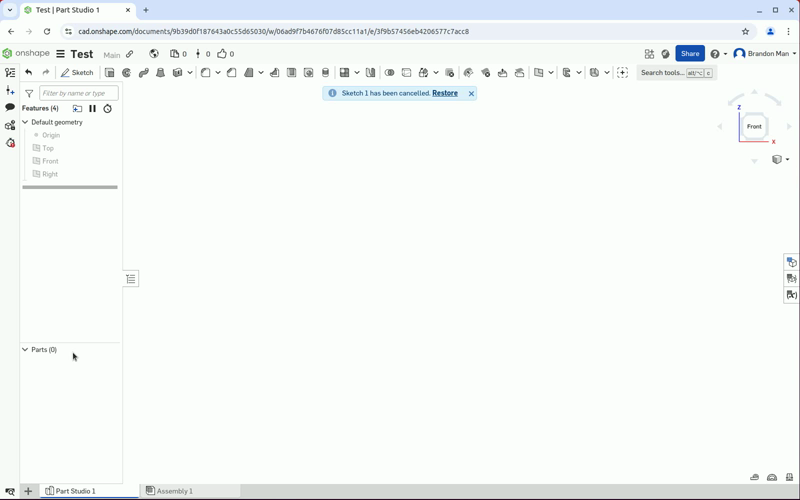
key(shift+y)
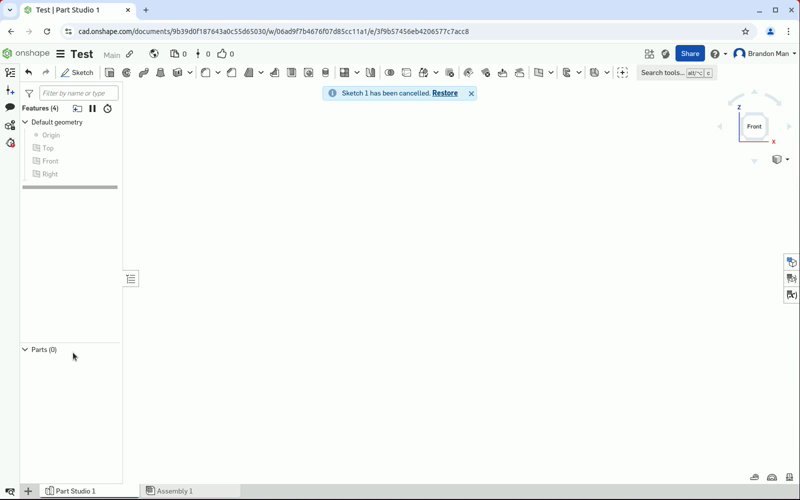
key(shift+s)
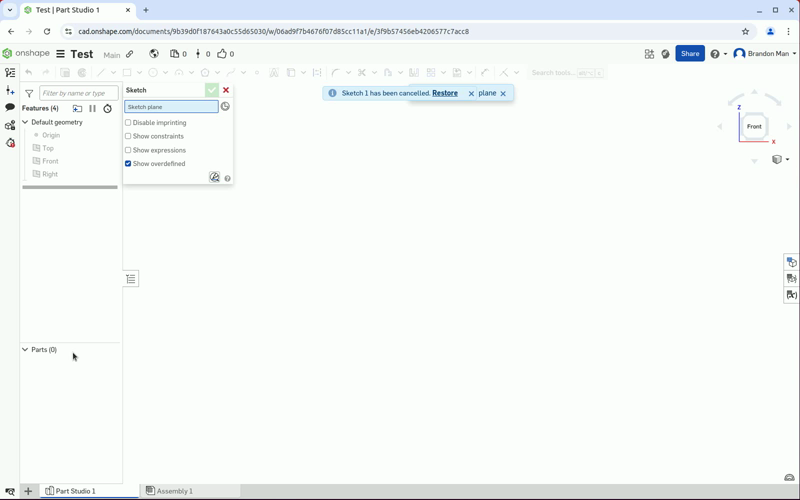
mouse_move(73, 163)
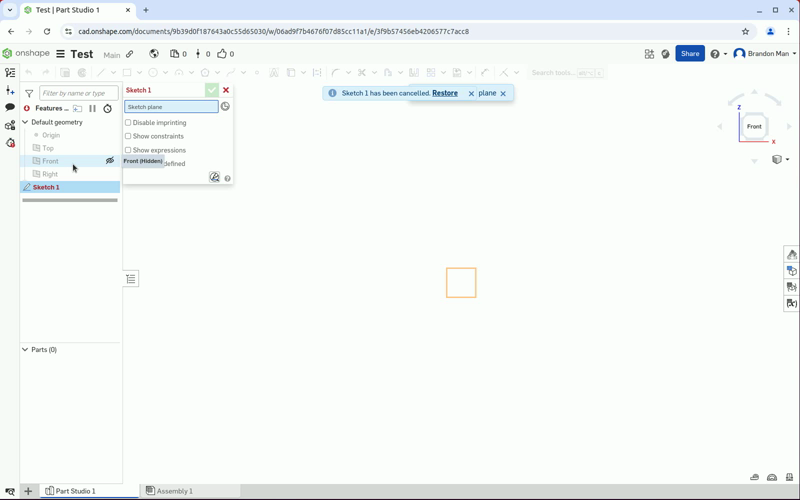
click(73, 163)
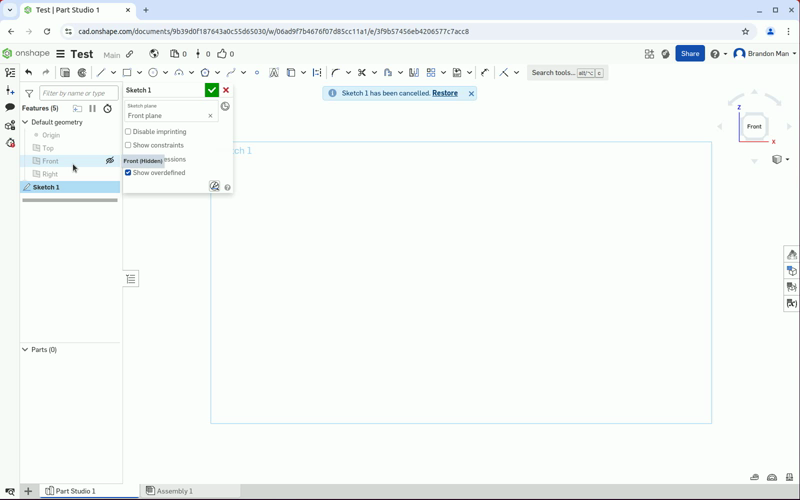
mouse_move(73, 352)
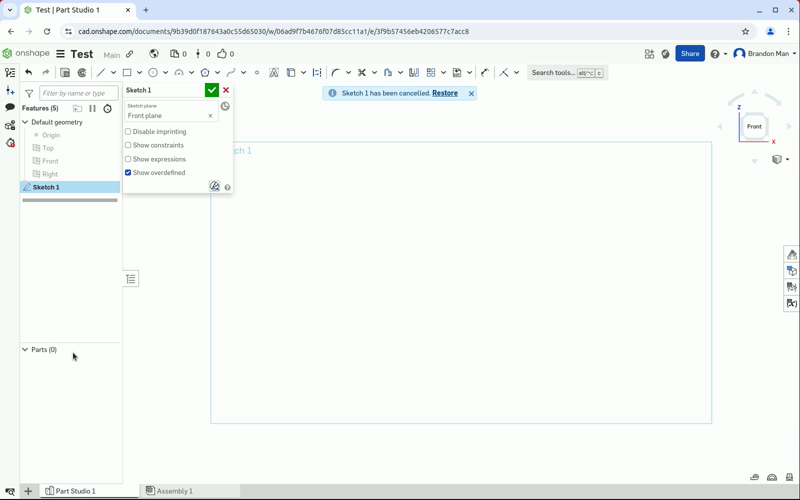
key(y)
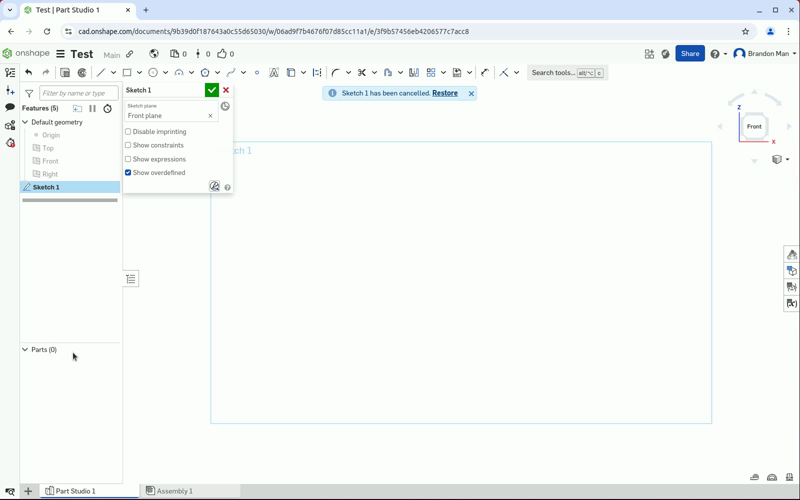
key(c)
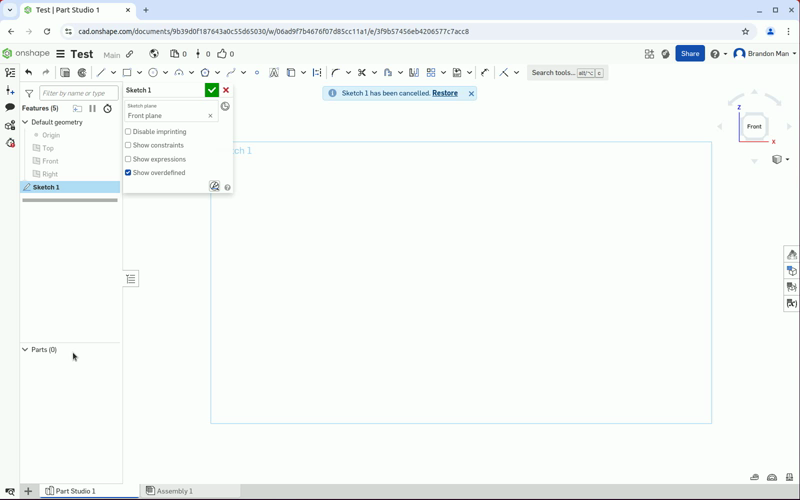
key_down(shift)
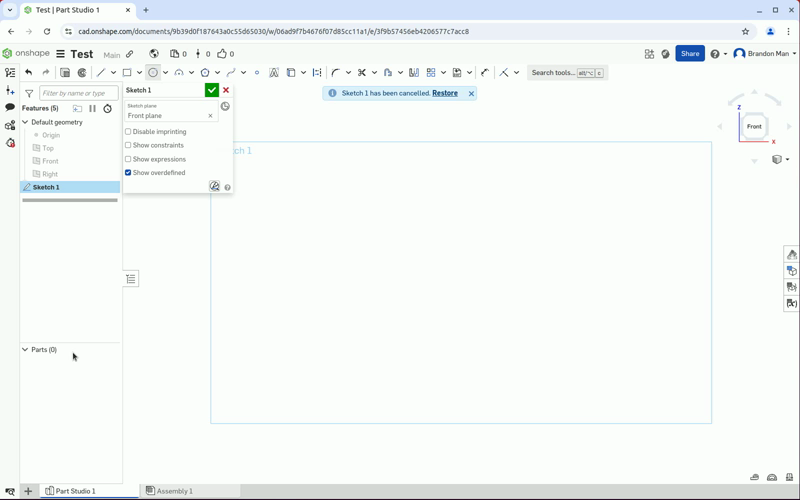
mouse_move(461, 282)
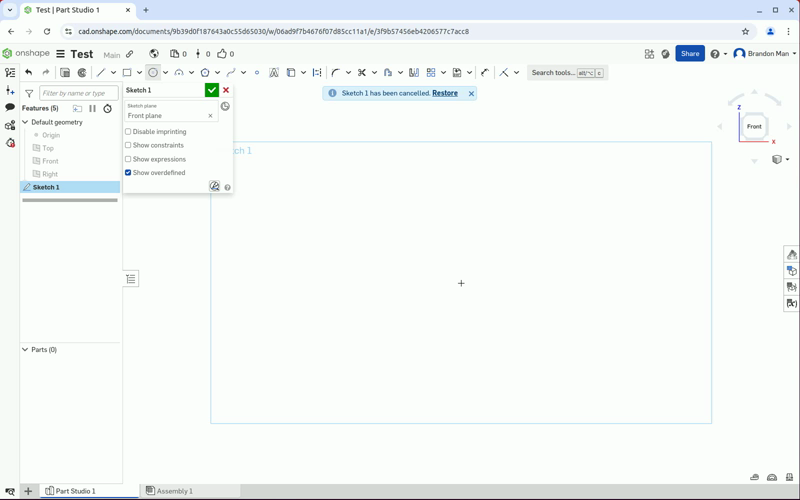
click(461, 282)
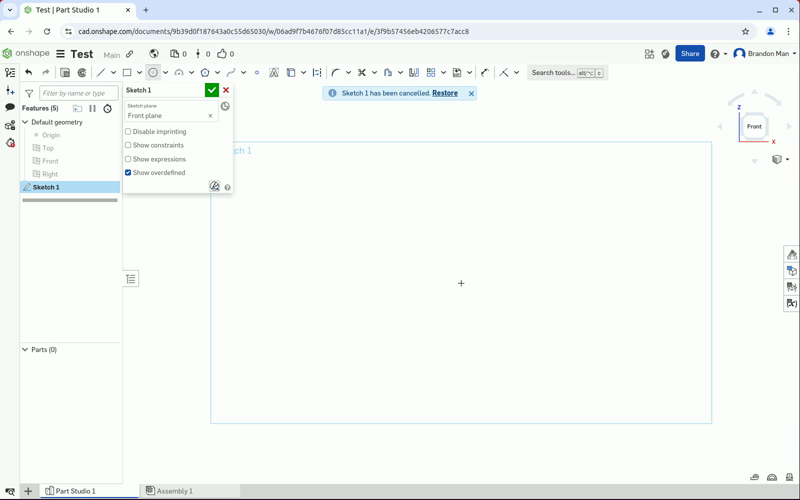
key_up(shift)
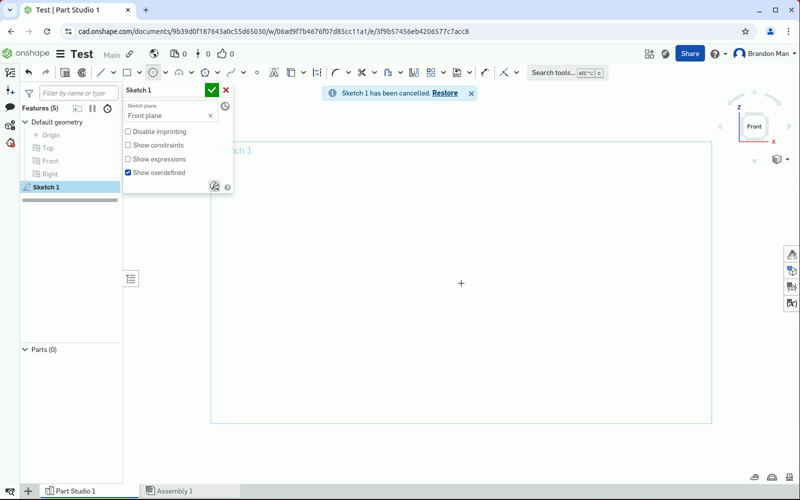
mouse_move(574, 282)
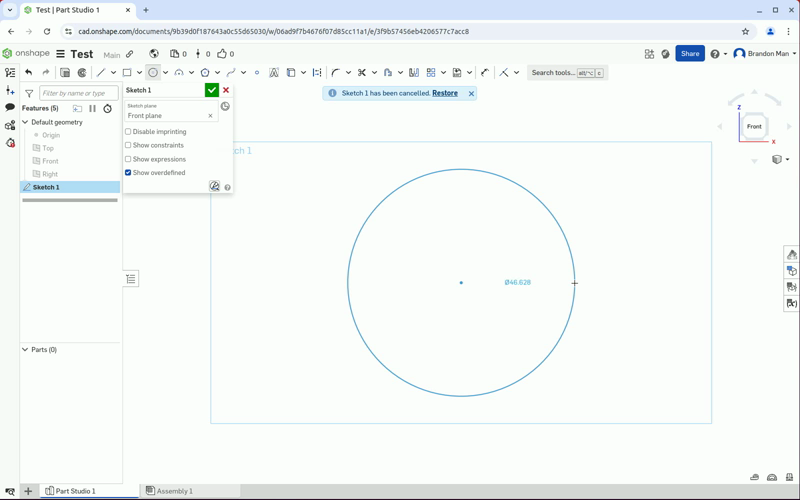
click(574, 282)
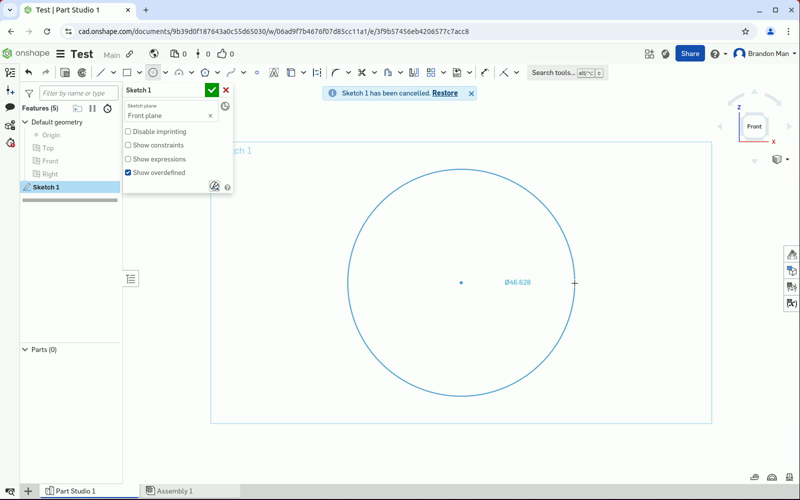
key(esc)
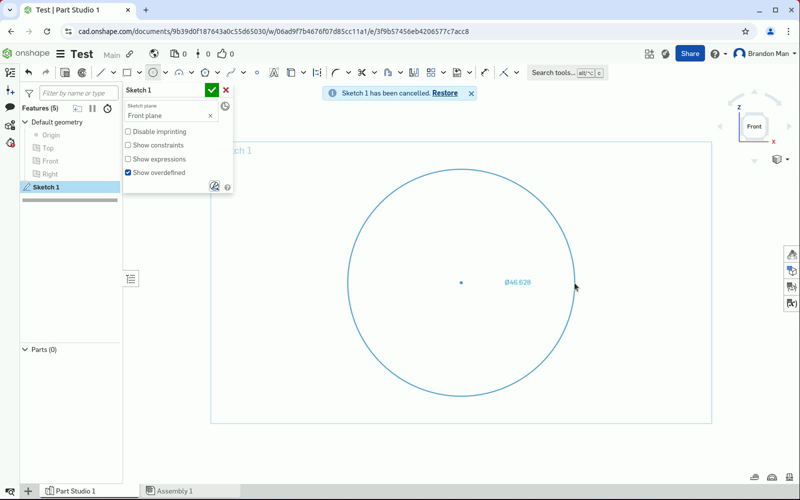
key(c)
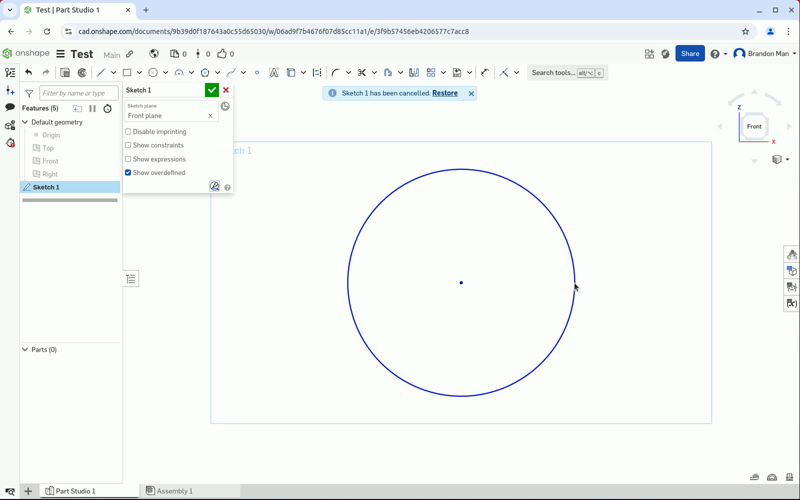
key_down(shift)
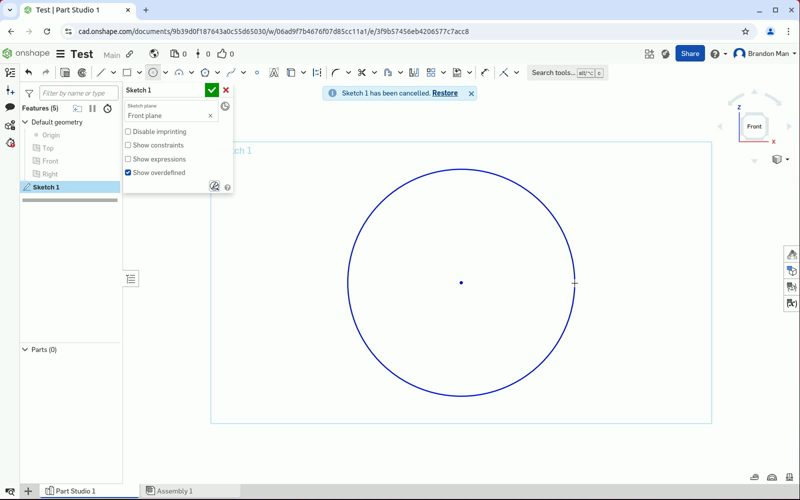
mouse_move(461, 282)
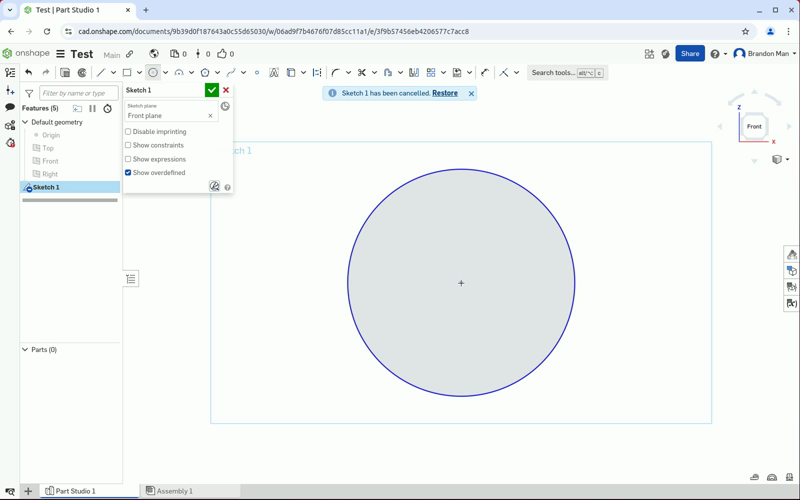
click(461, 282)
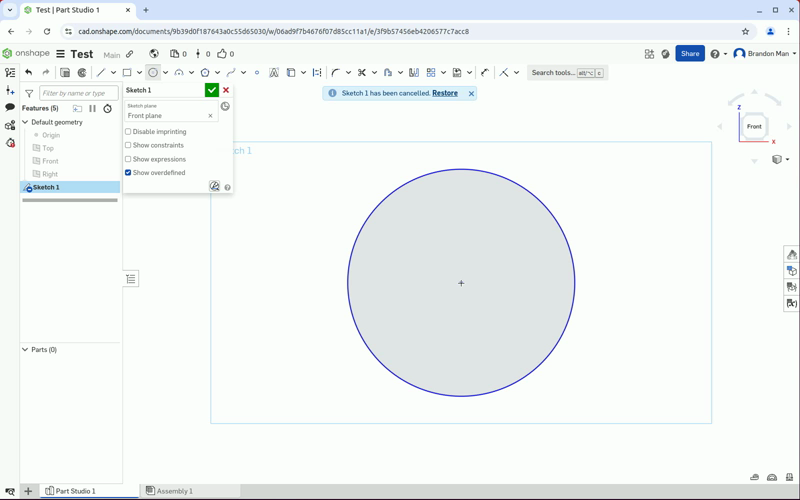
key_up(shift)
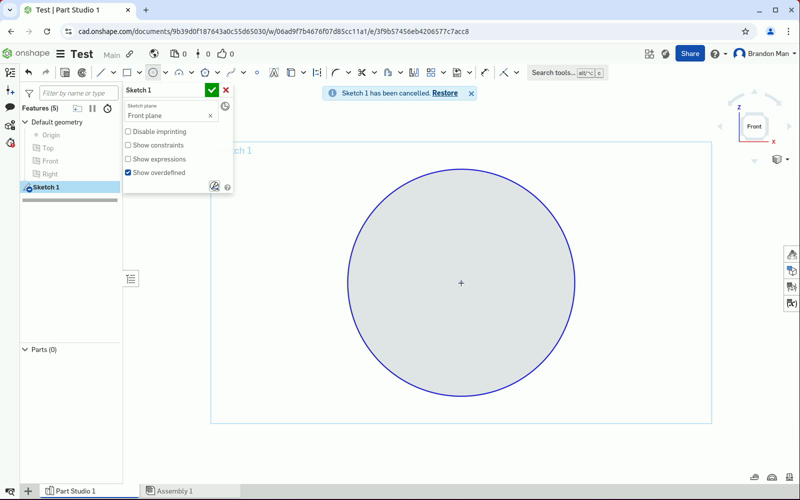
mouse_move(541, 282)
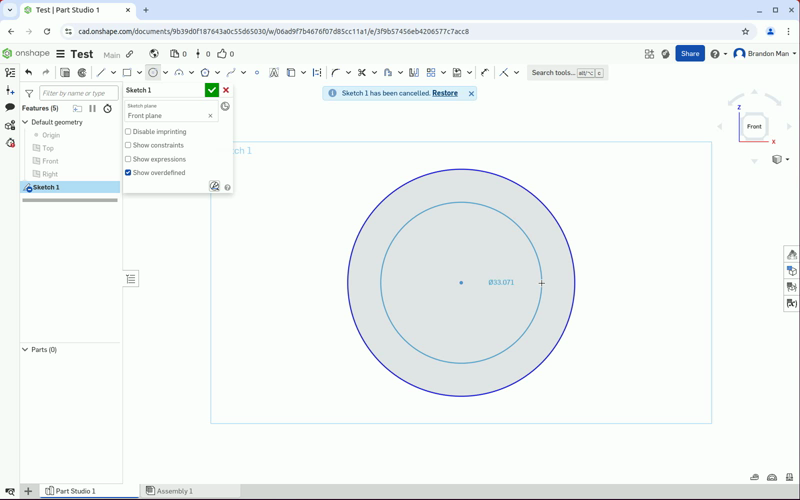
click(541, 282)
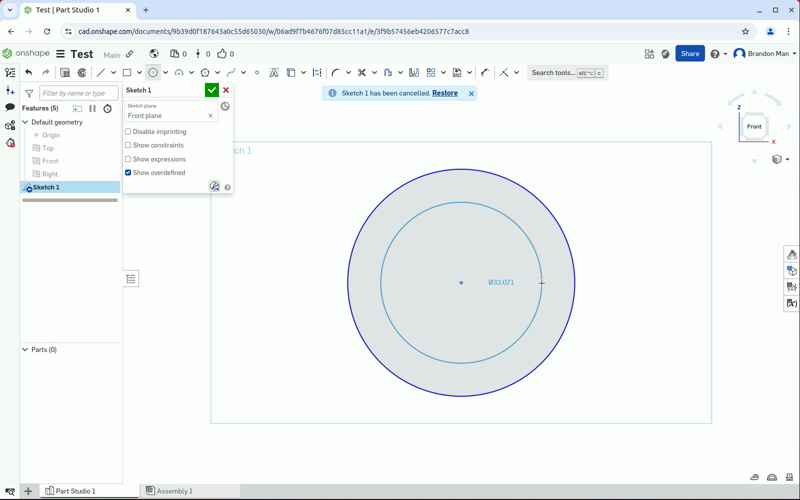
key(esc)
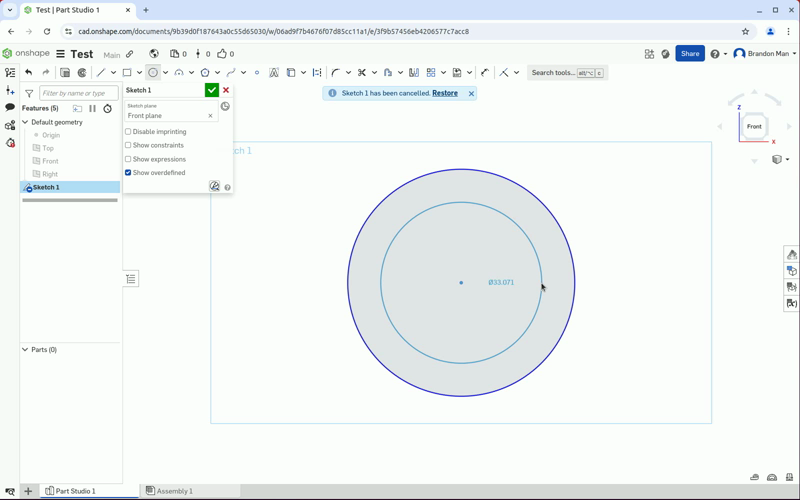
mouse_move(423, 369)
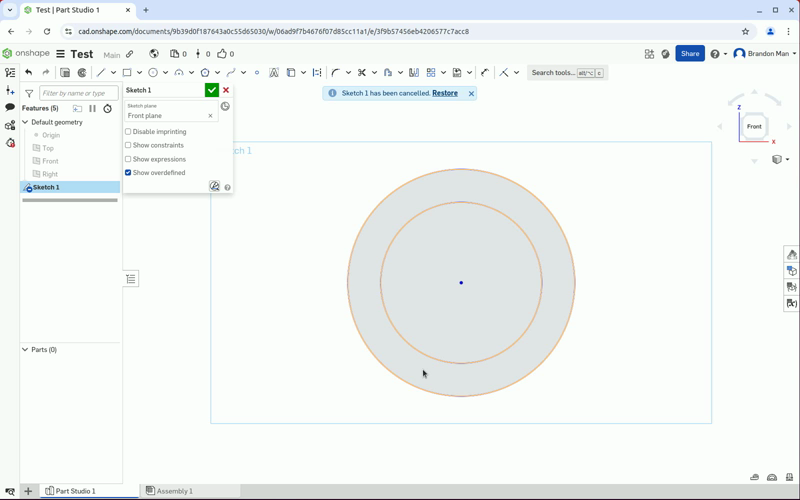
click(423, 369)
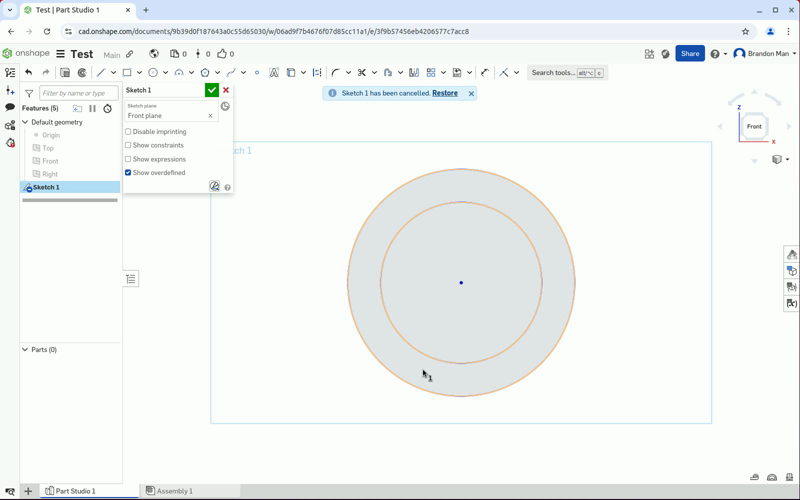
mouse_move(73, 352)
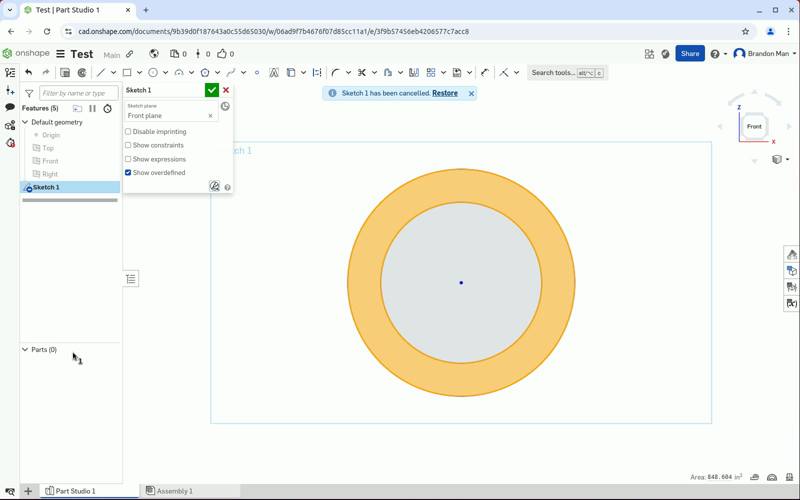
key(shift+y)
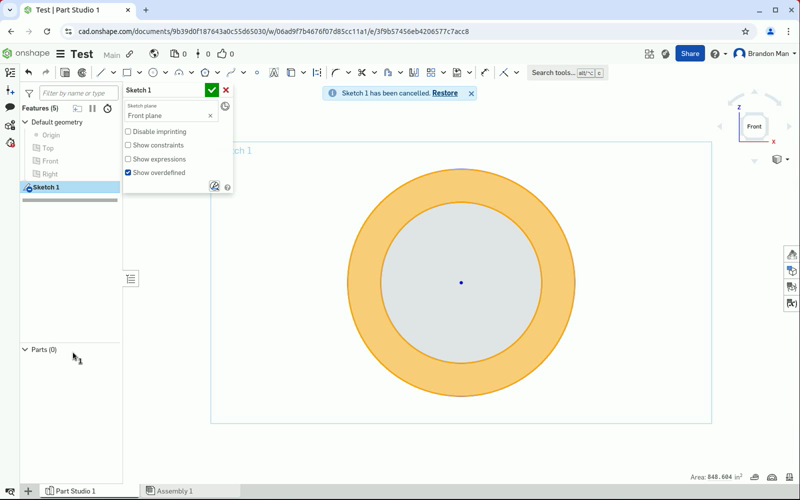
key(shift+e)
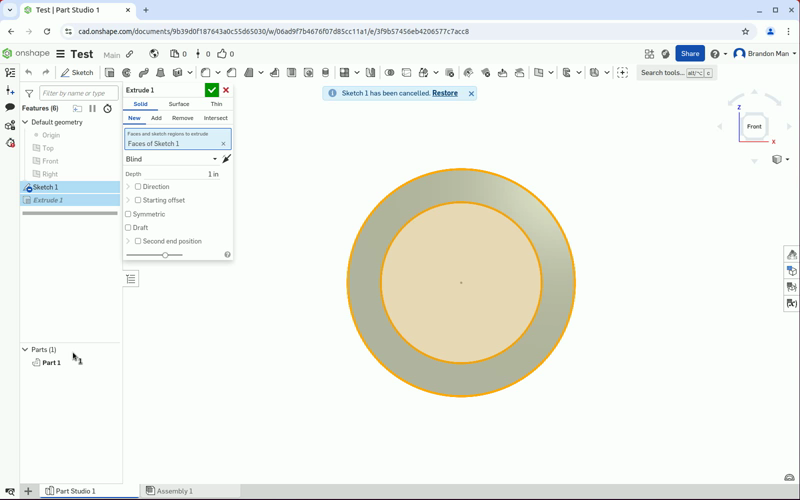
mouse_move(143, 106)
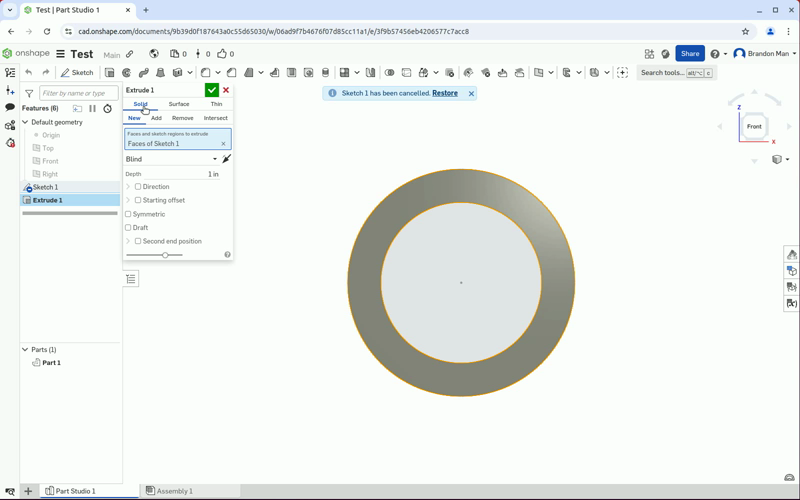
click(143, 106)
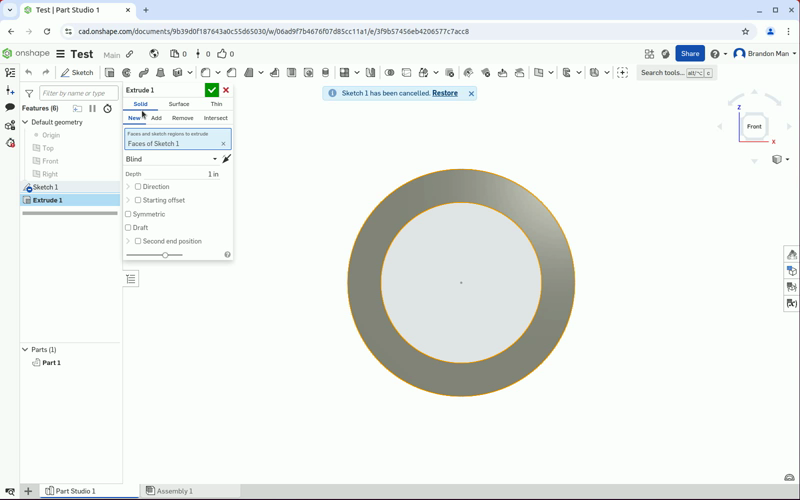
mouse_move(137, 120)
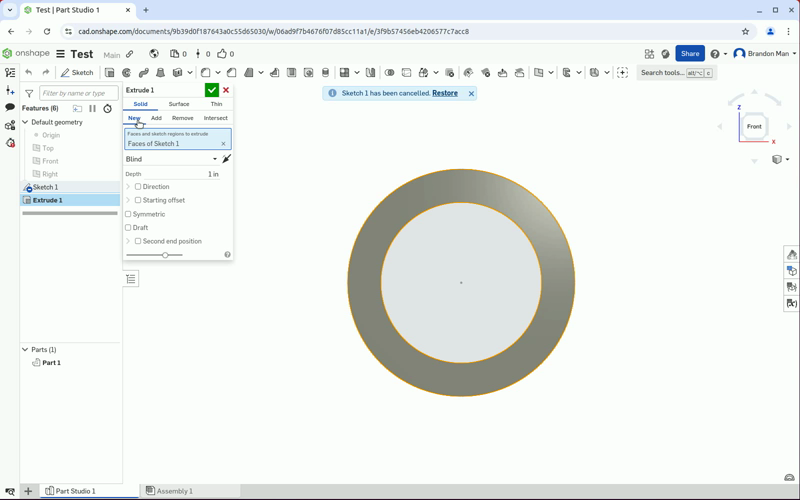
click(137, 120)
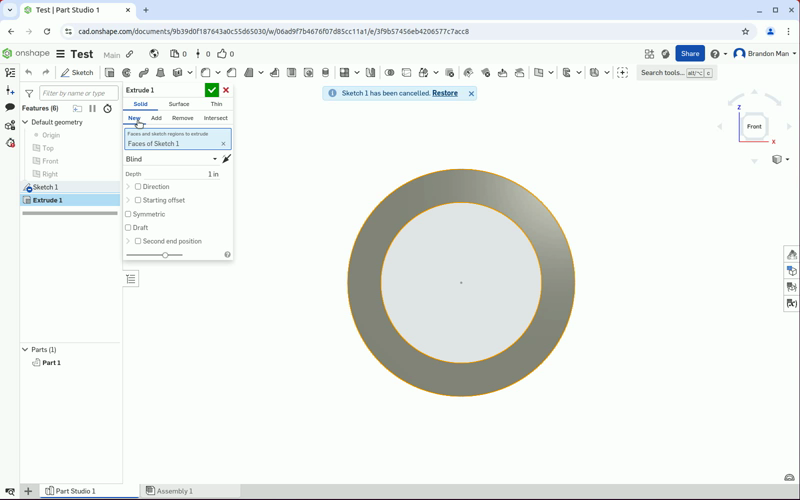
key(tab, 4)
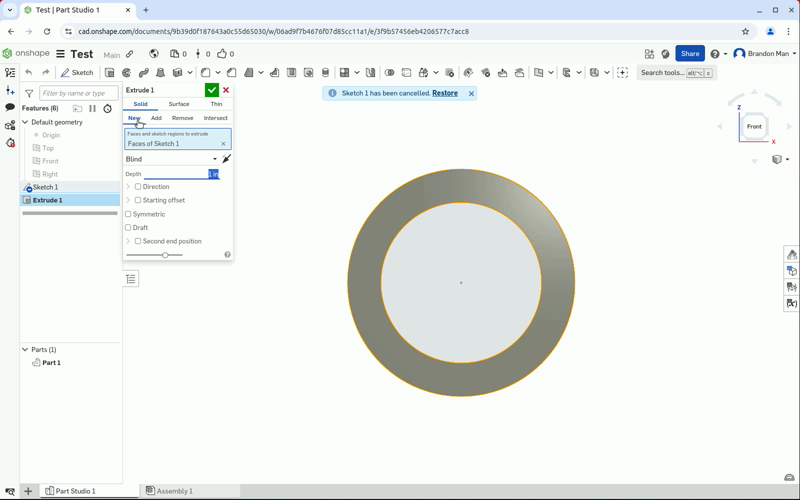
text(13.239)
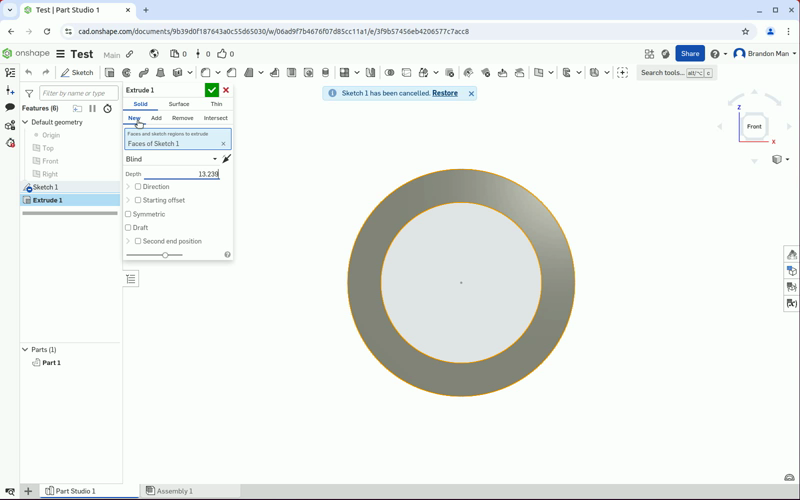
key(enter)
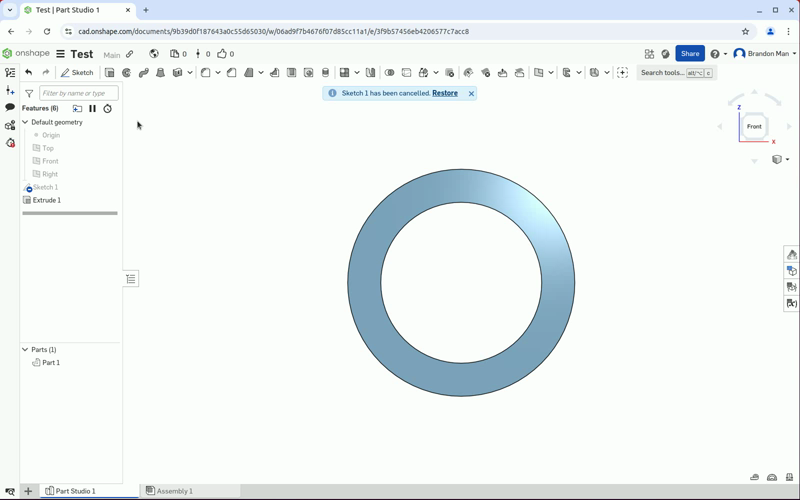
key(shift+h)
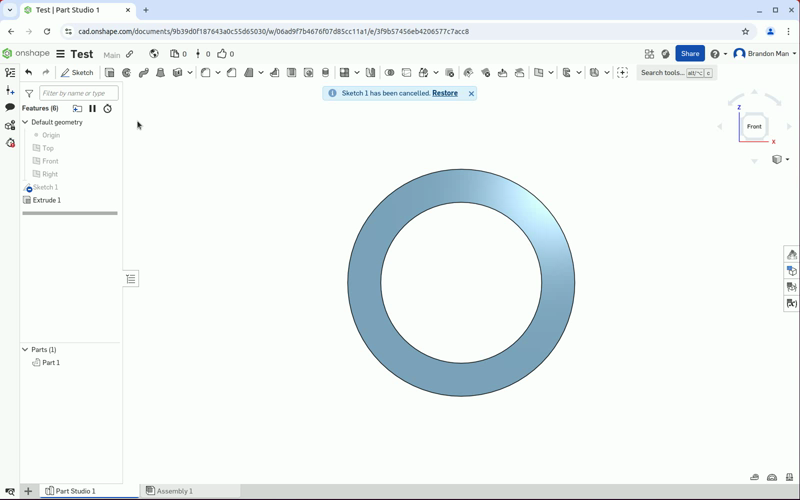
key(shift+h)
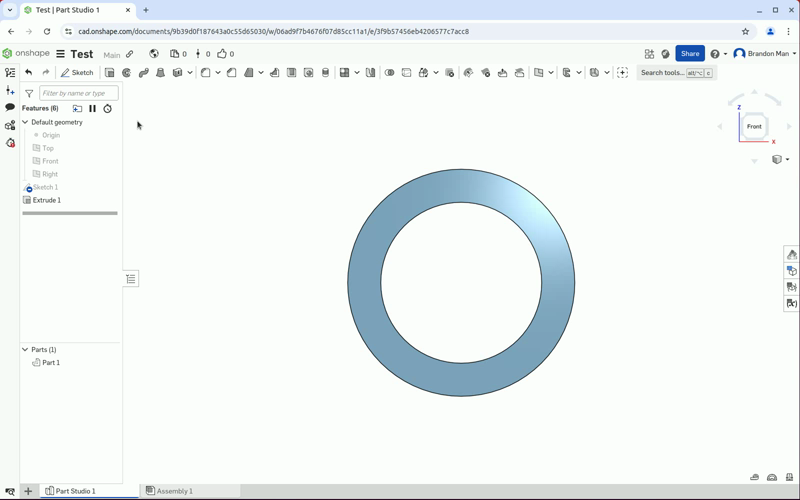
mouse_move(73, 189)
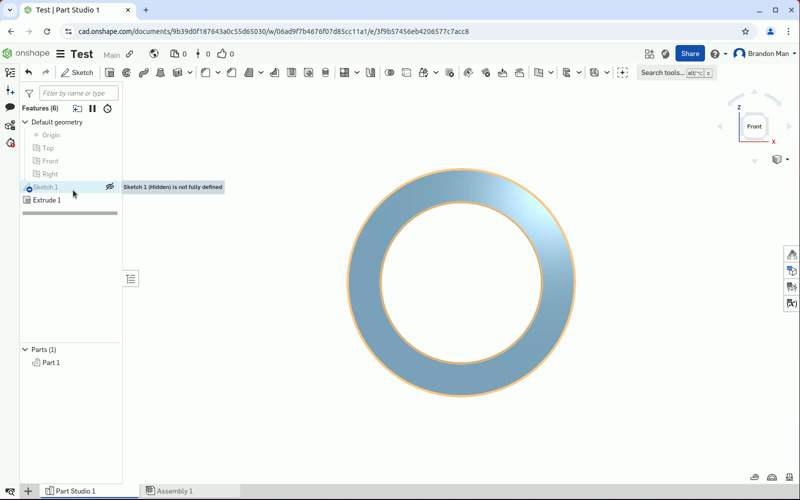
click(73, 189)
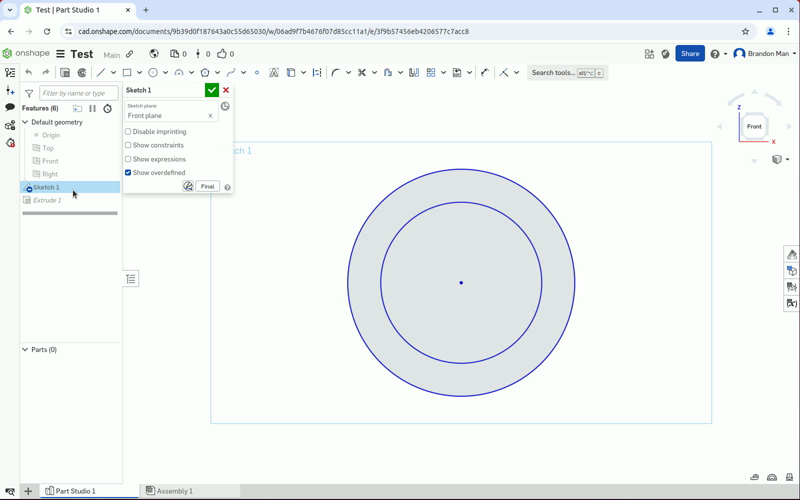
mouse_move(229, 92)
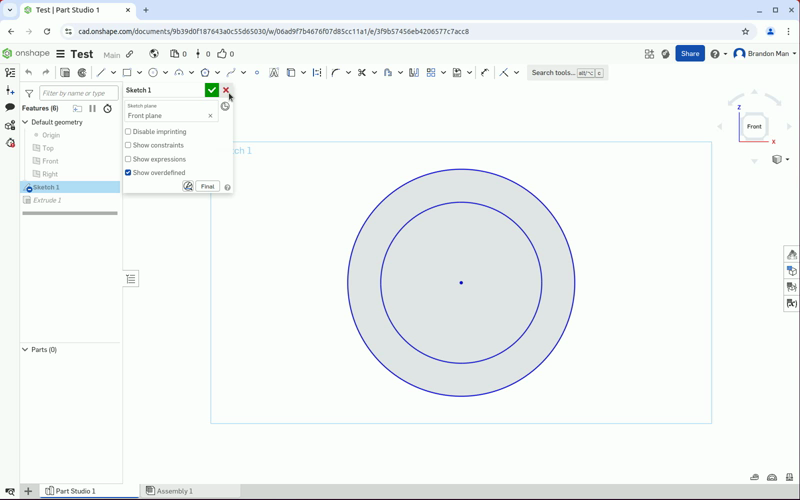
click(229, 92)
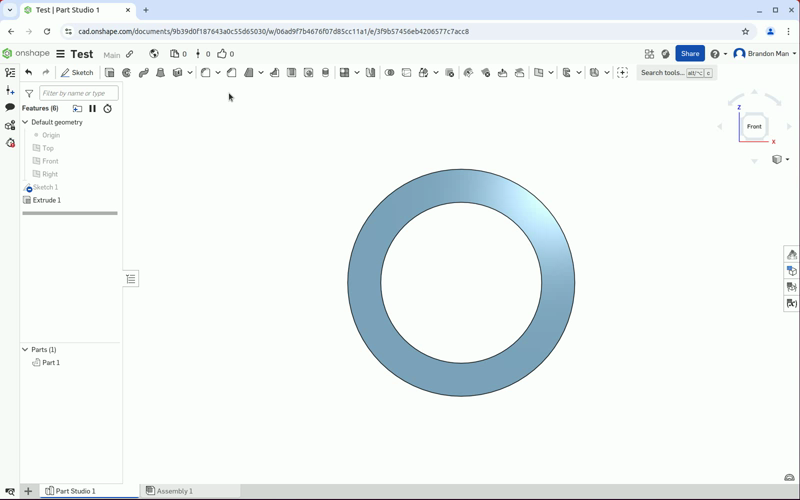
mouse_move(73, 352)
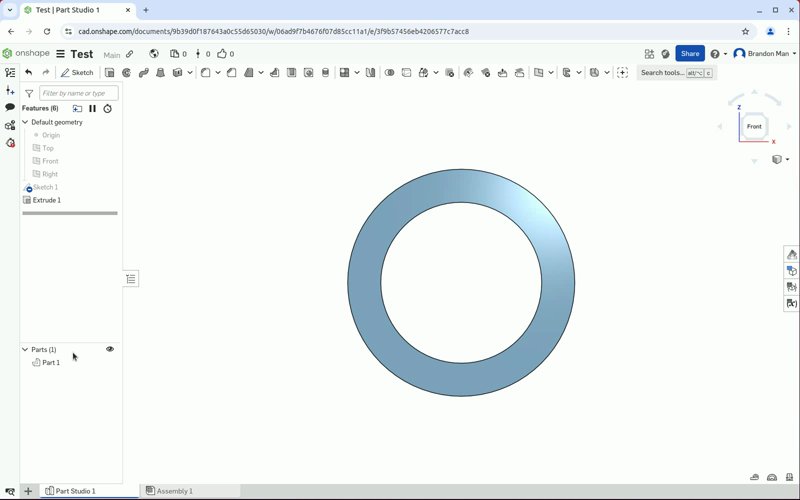
key(y)
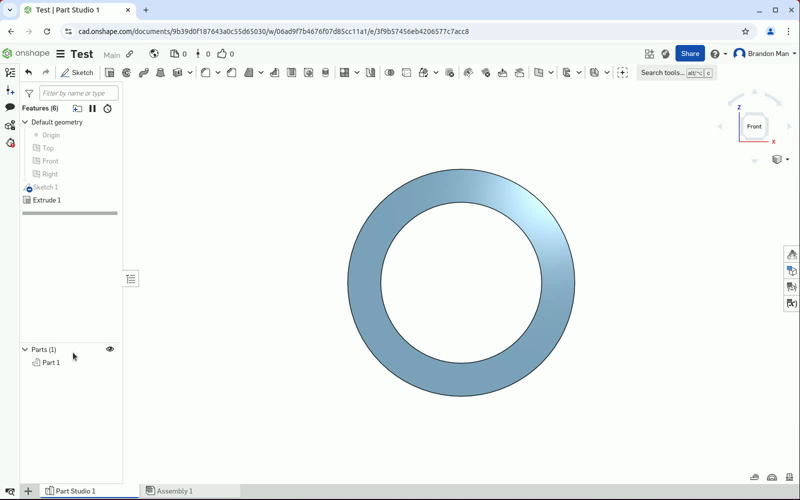
key(shift+p)
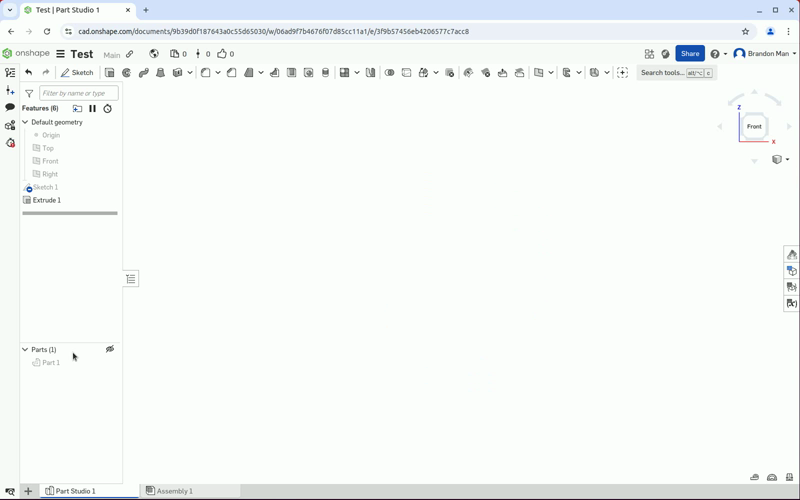
key(space)
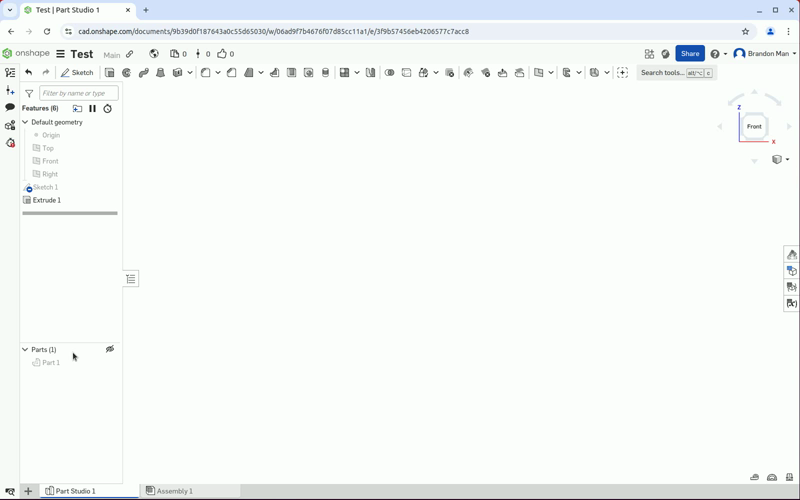
key_down(shift)
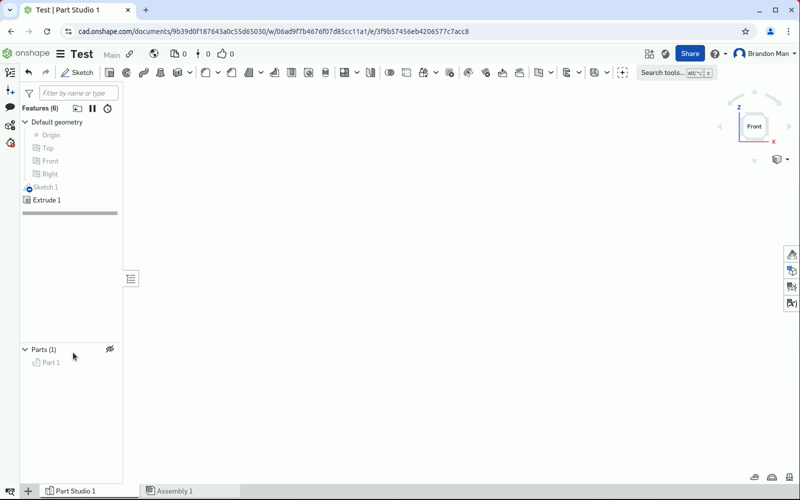
key(down)
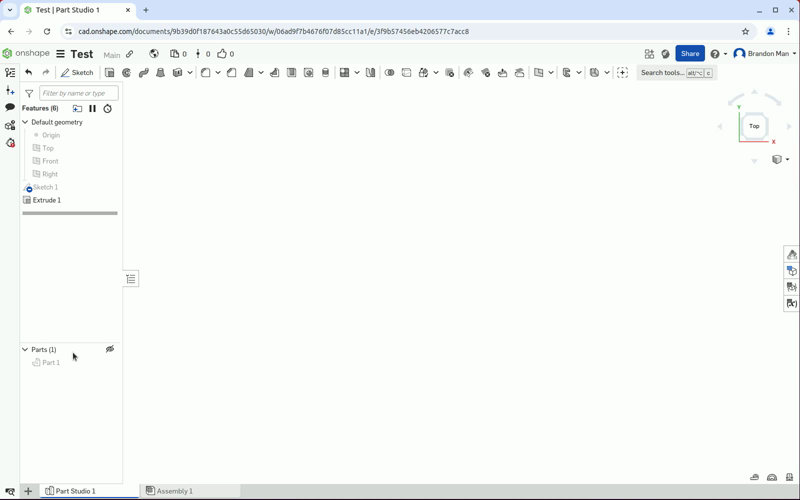
key_up(shift)
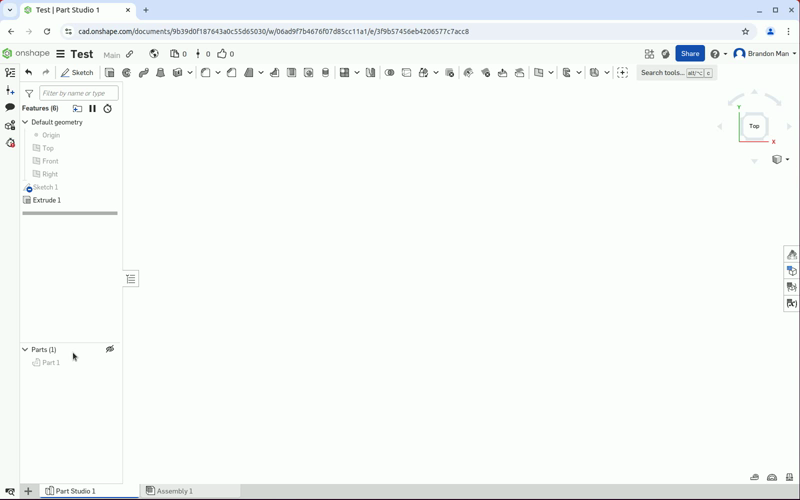
mouse_move(73, 352)
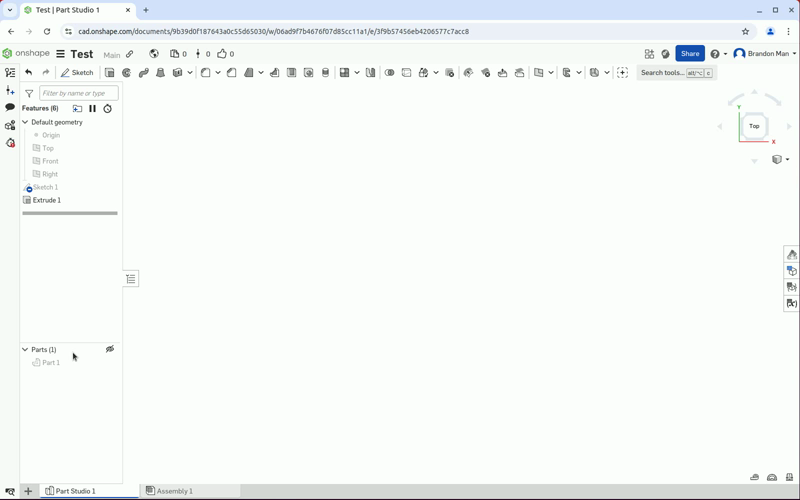
key(shift+y)
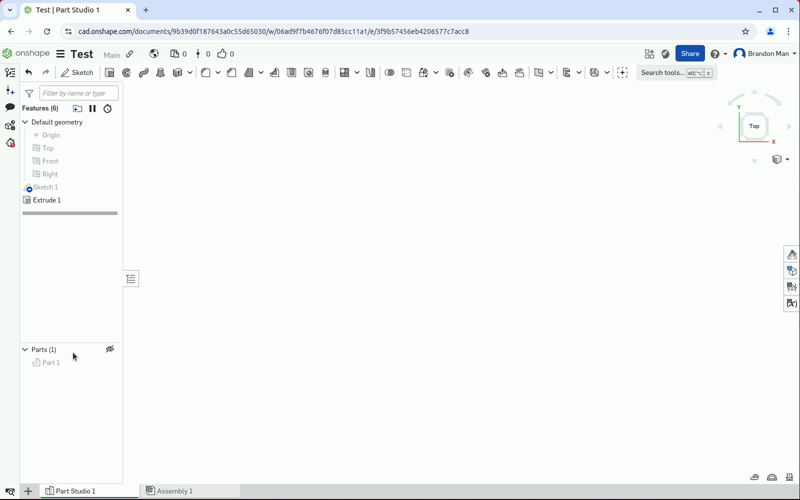
key(shift+s)
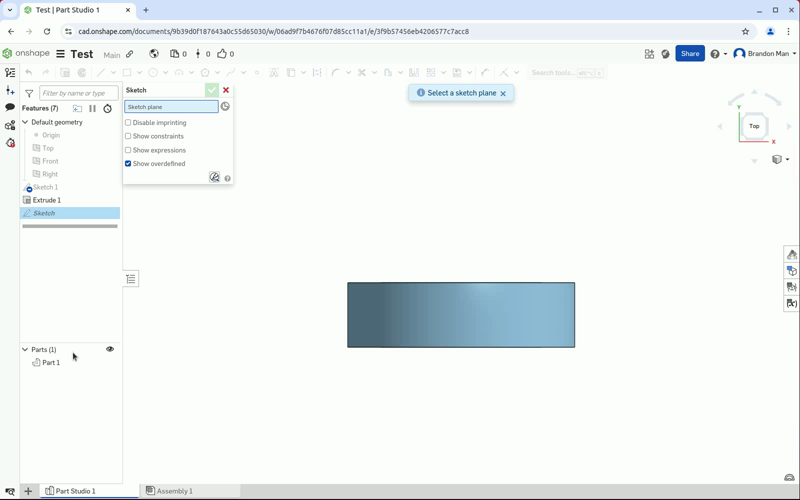
mouse_move(73, 150)
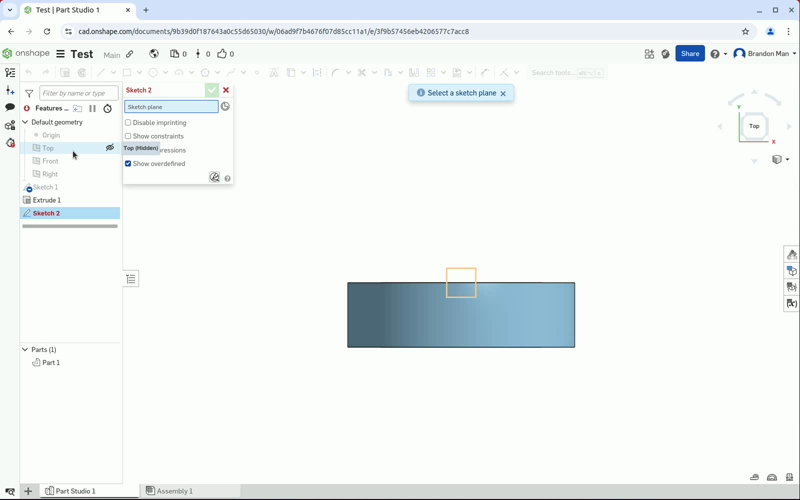
click(73, 150)
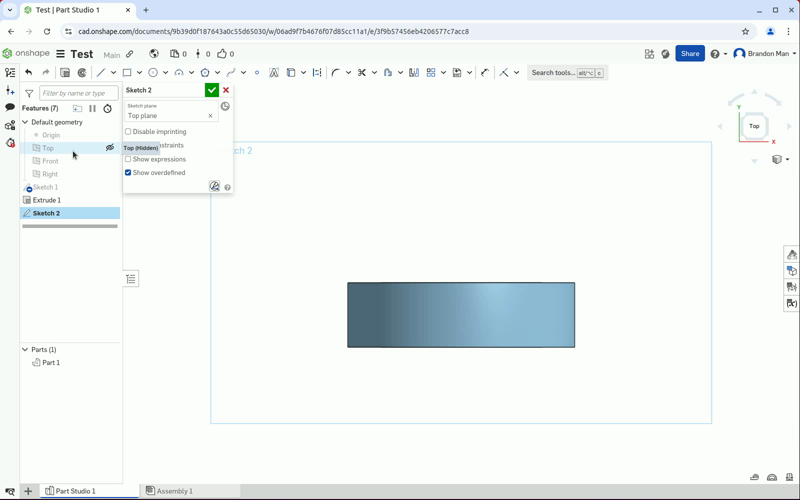
mouse_move(73, 352)
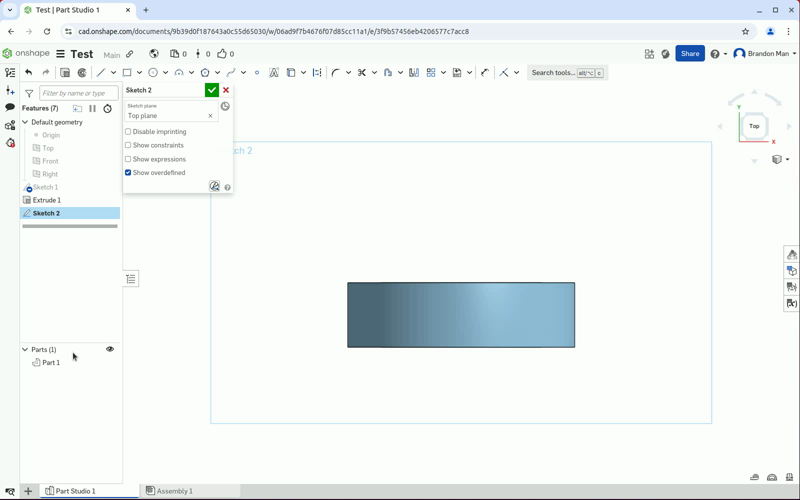
key(y)
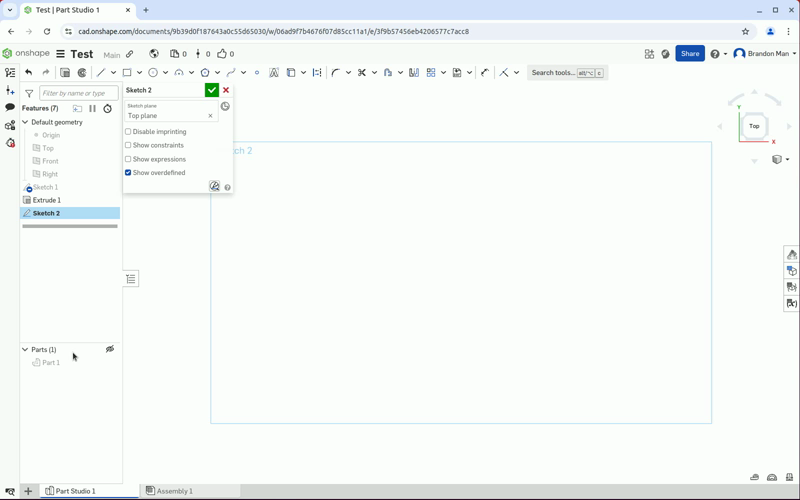
key(c)
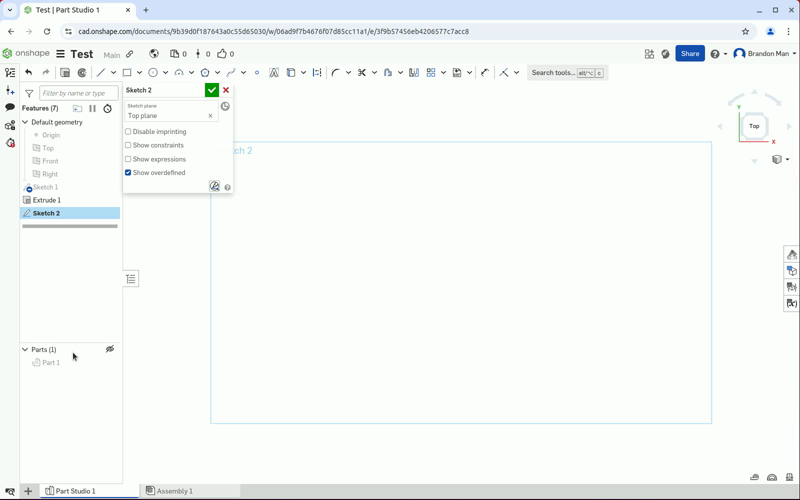
key_down(shift)
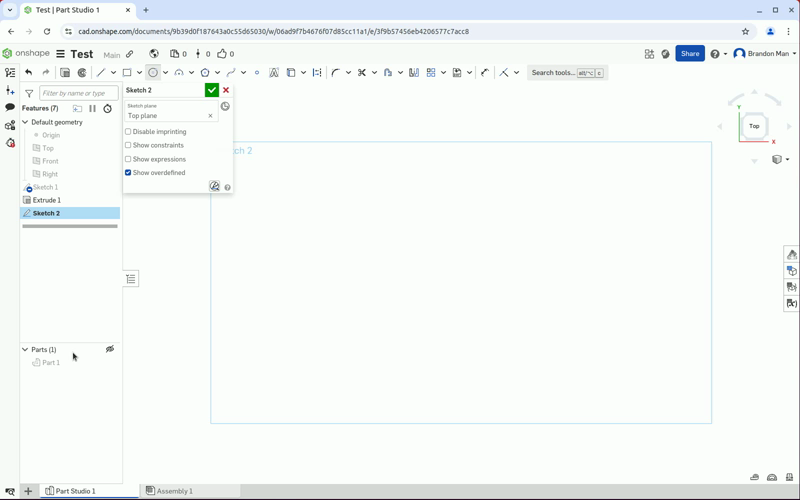
mouse_move(461, 314)
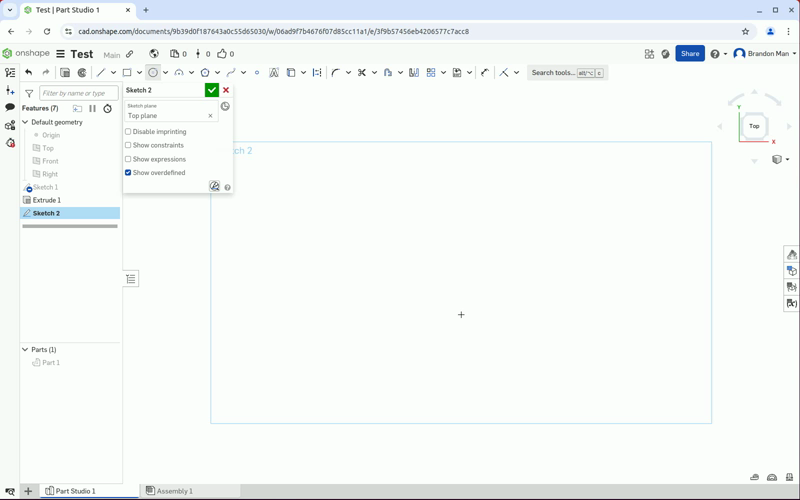
click(461, 314)
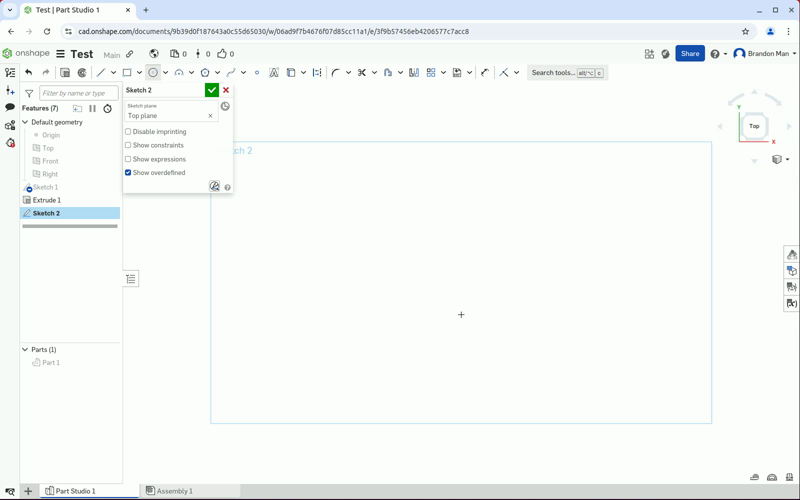
key_up(shift)
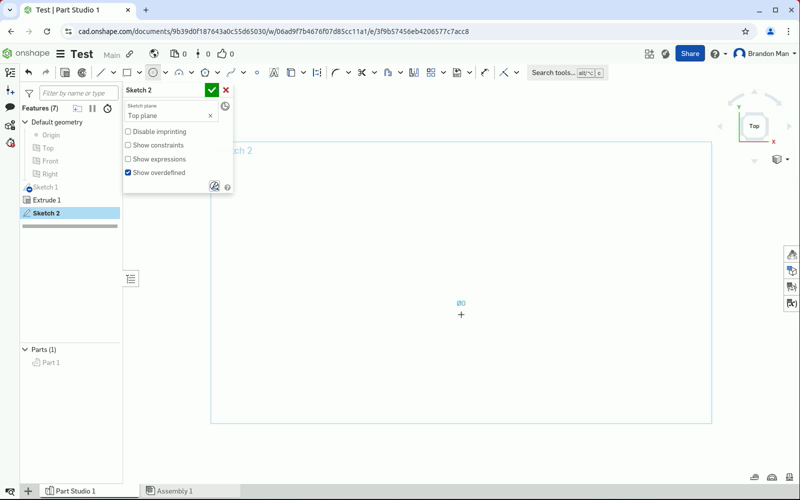
mouse_move(471, 314)
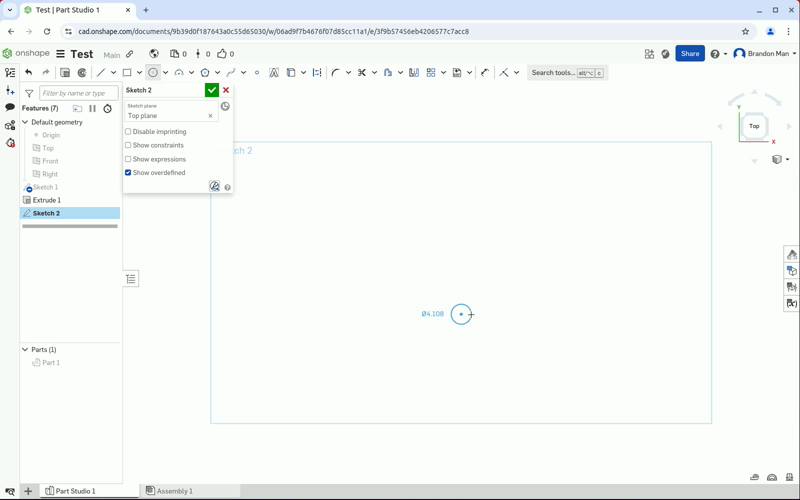
click(471, 314)
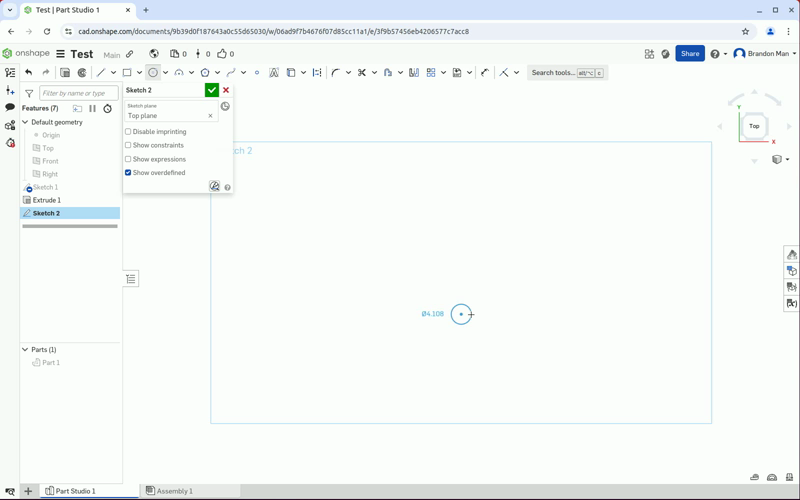
key(esc)
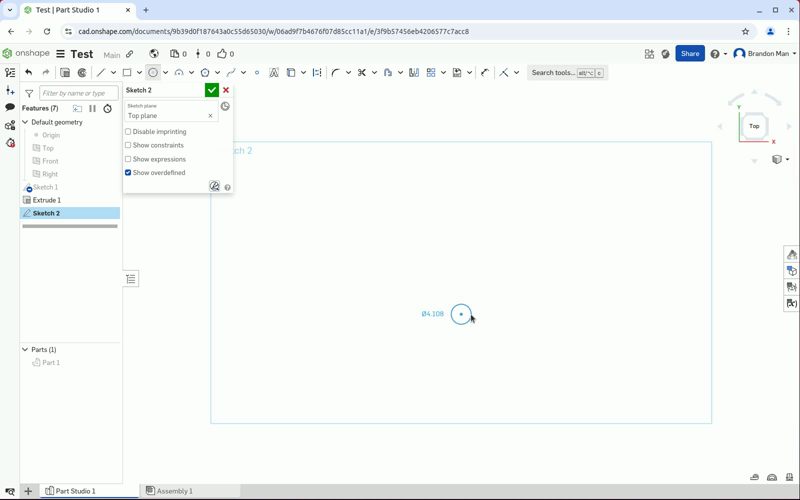
mouse_move(467, 307)
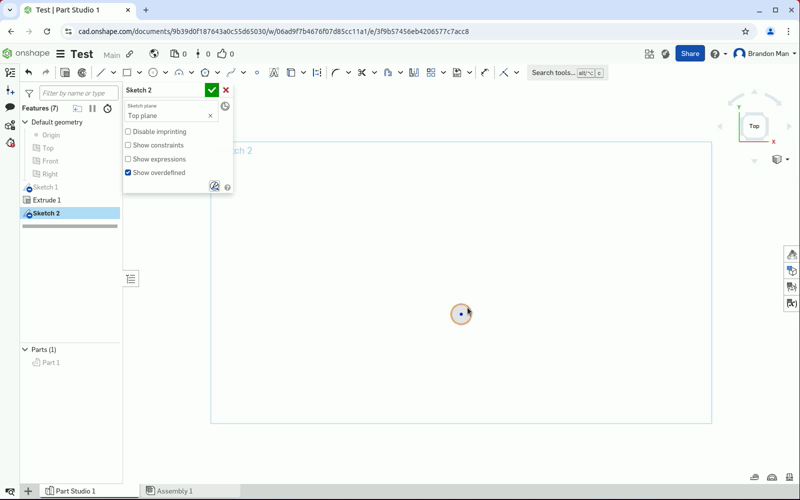
scroll(6)
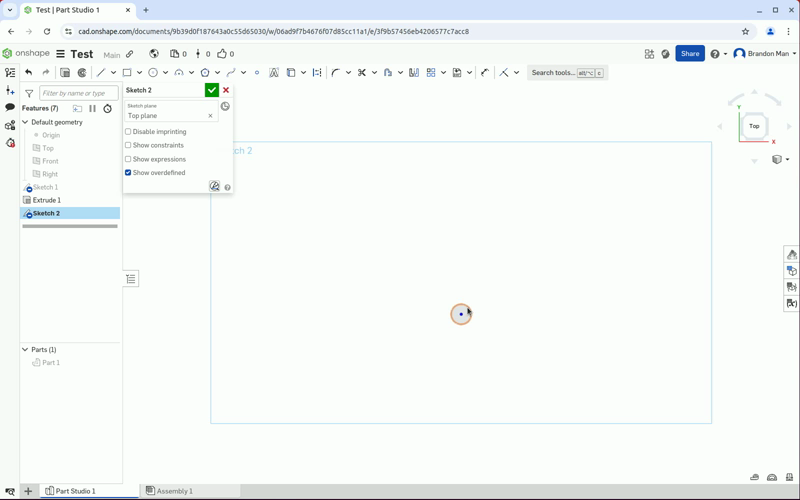
scroll(6)
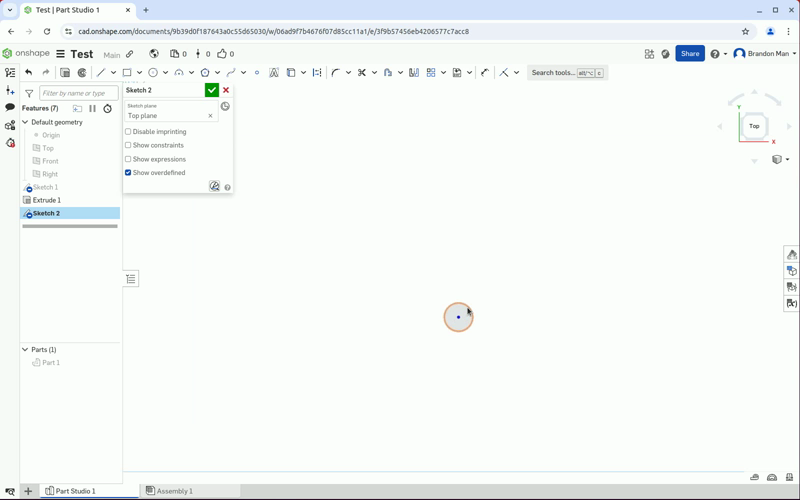
scroll(6)
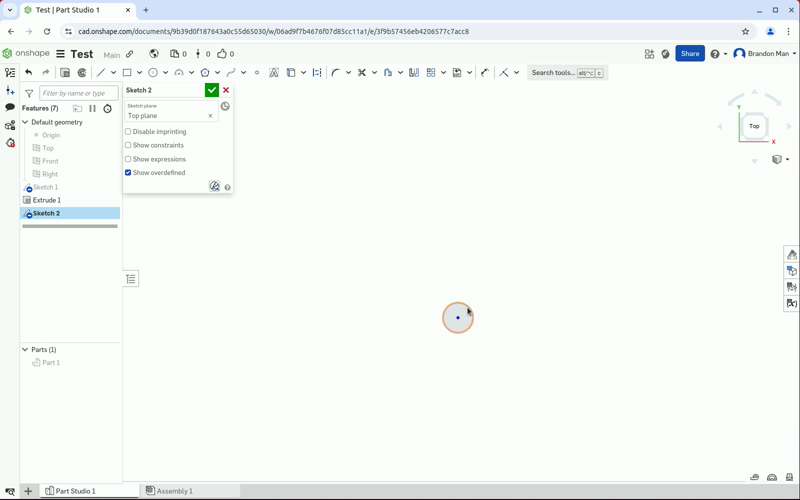
scroll(6)
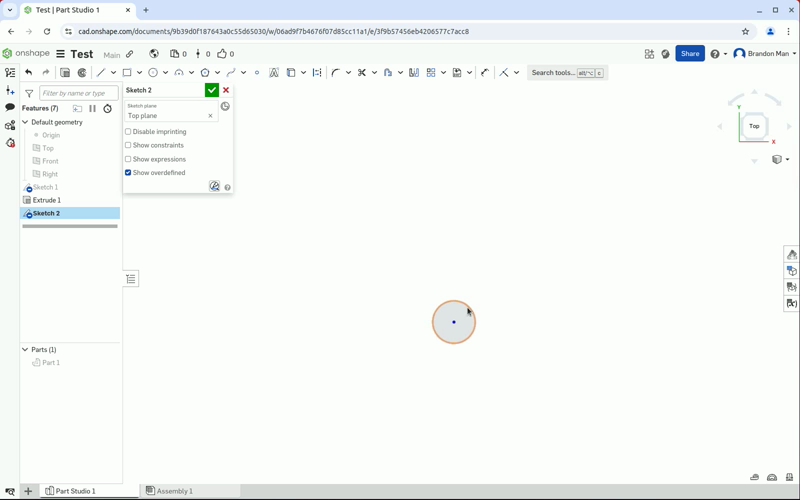
scroll(6)
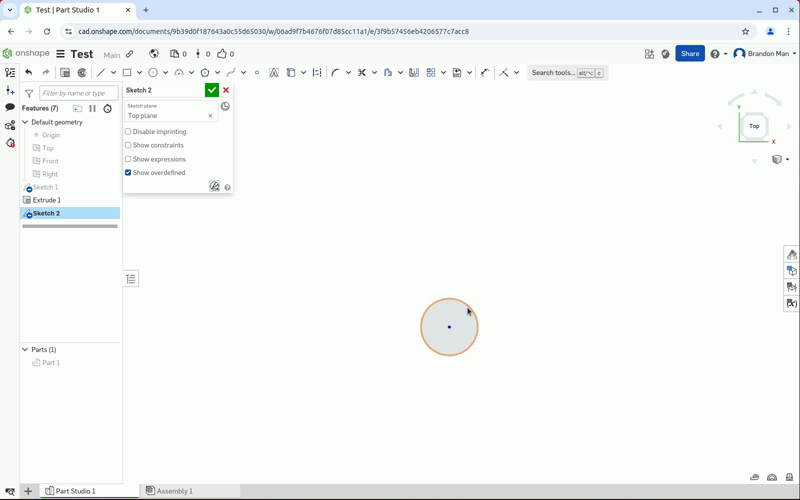
scroll(6)
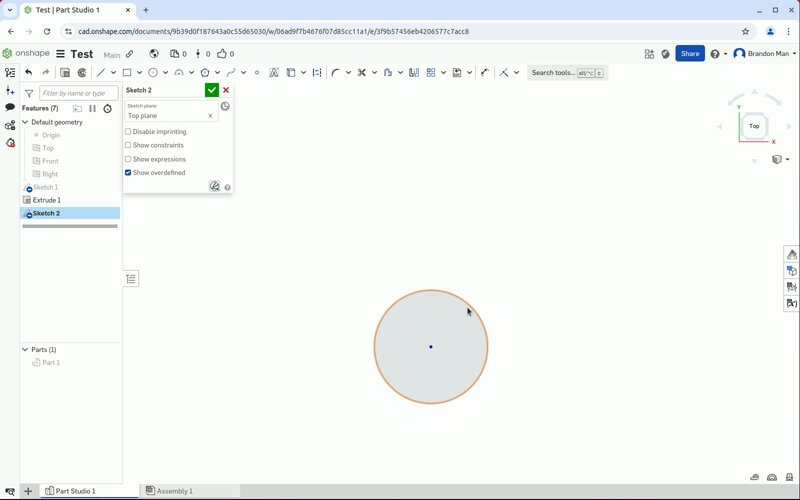
scroll(6)
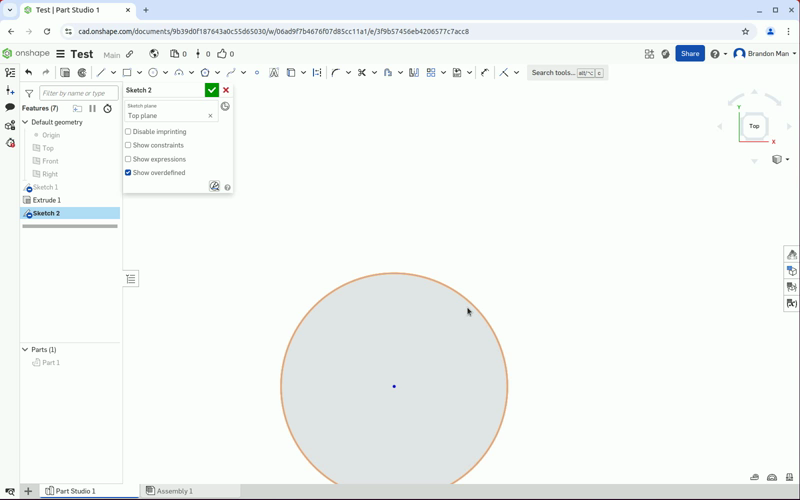
click(467, 307)
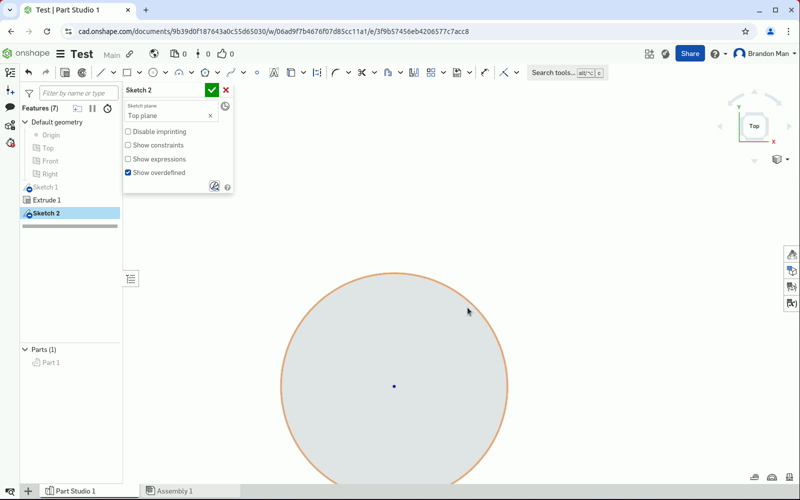
scroll(-6)
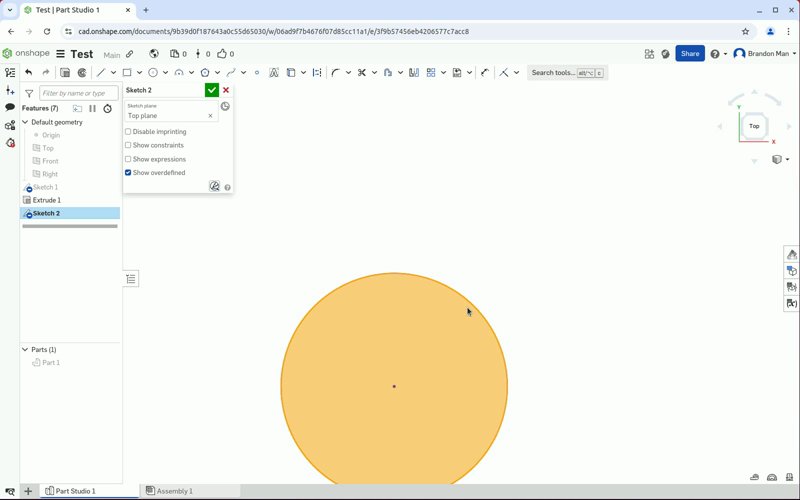
scroll(-6)
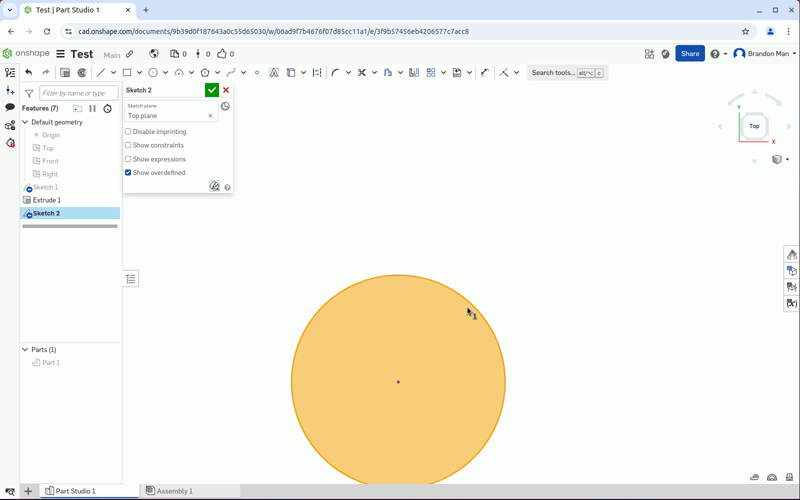
scroll(-6)
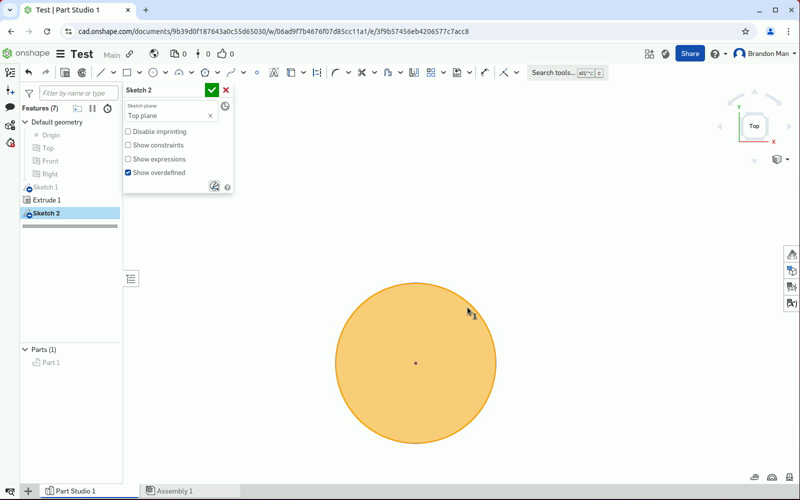
scroll(-6)
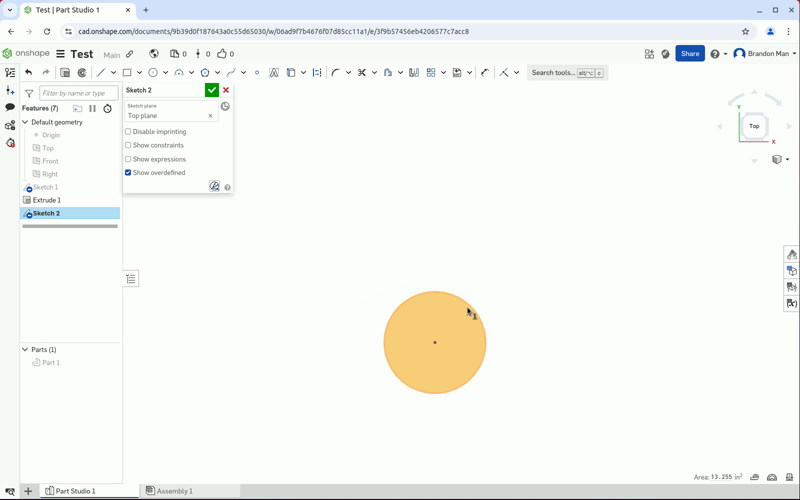
scroll(-6)
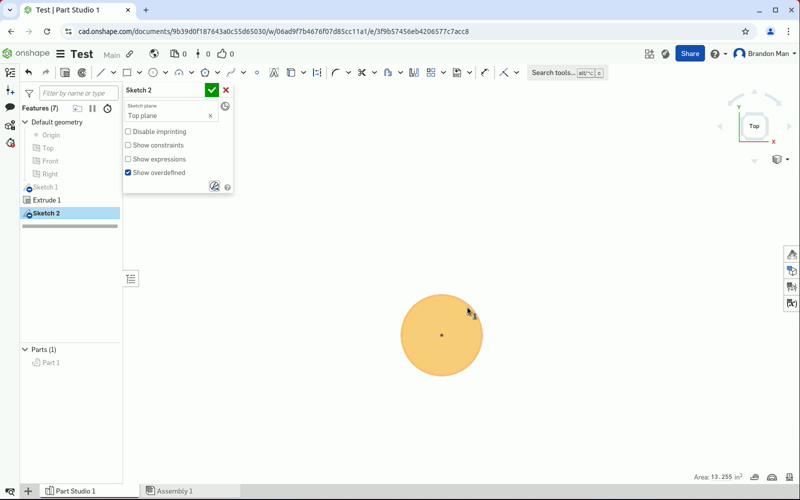
scroll(-6)
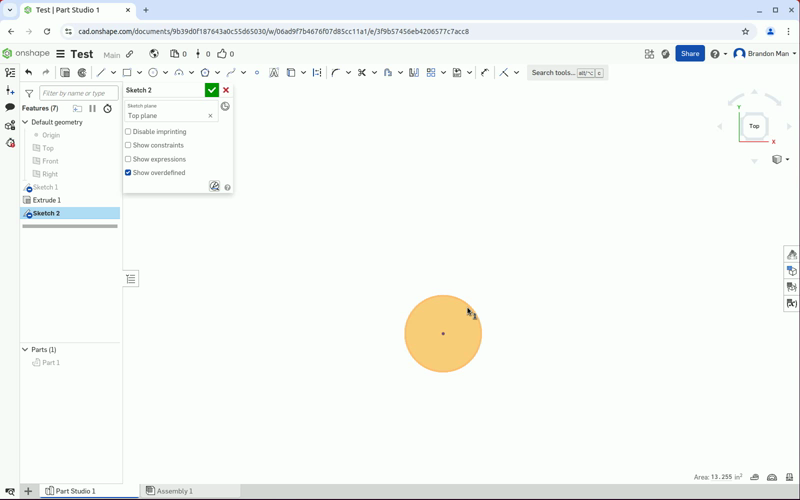
scroll(-6)
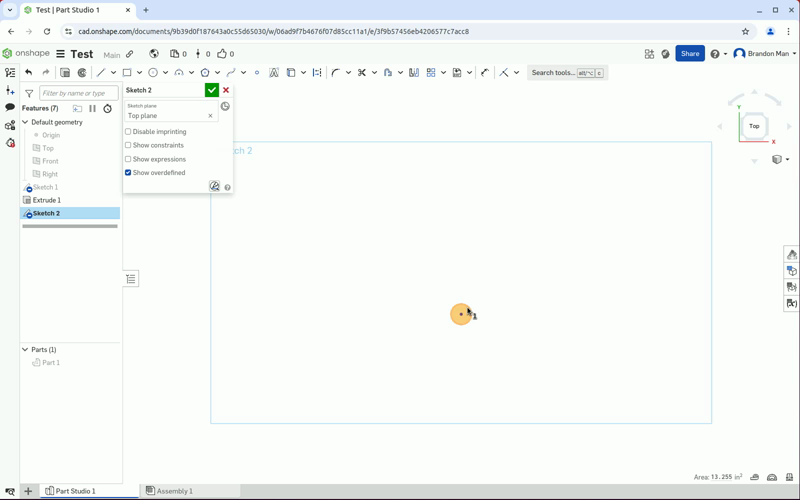
mouse_move(73, 352)
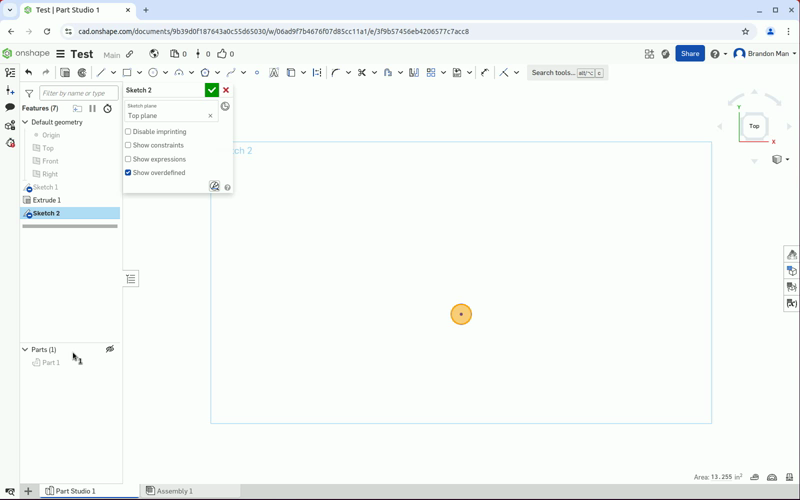
key(shift+y)
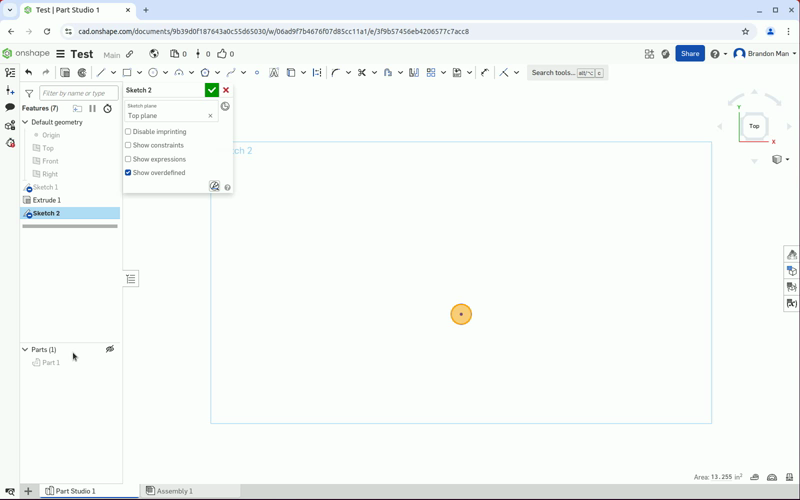
key(shift+e)
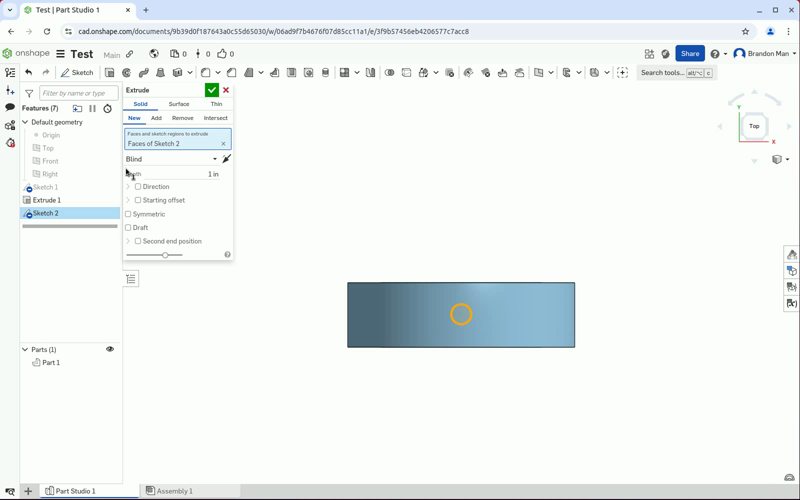
mouse_move(143, 106)
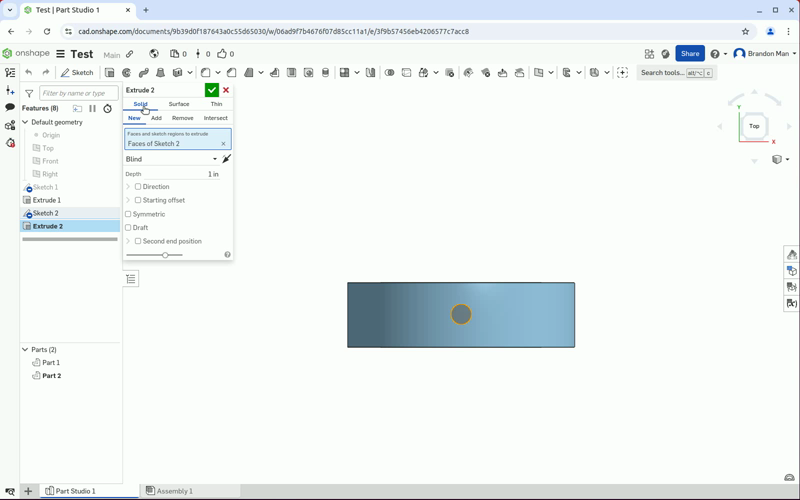
click(143, 106)
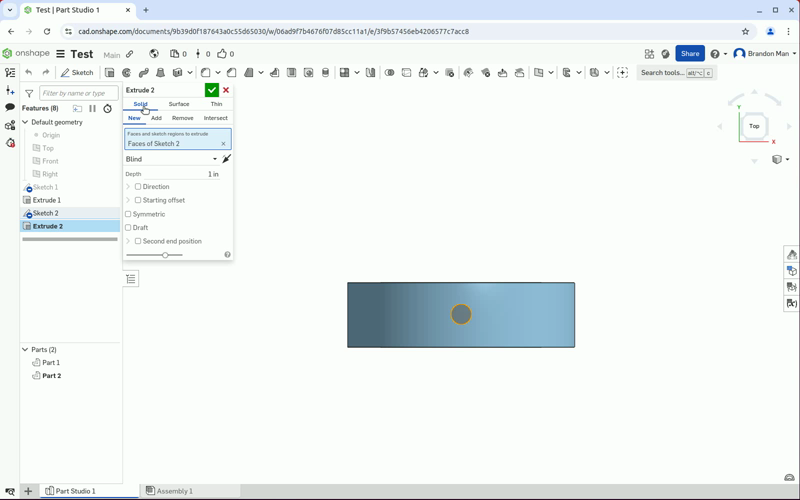
mouse_move(186, 120)
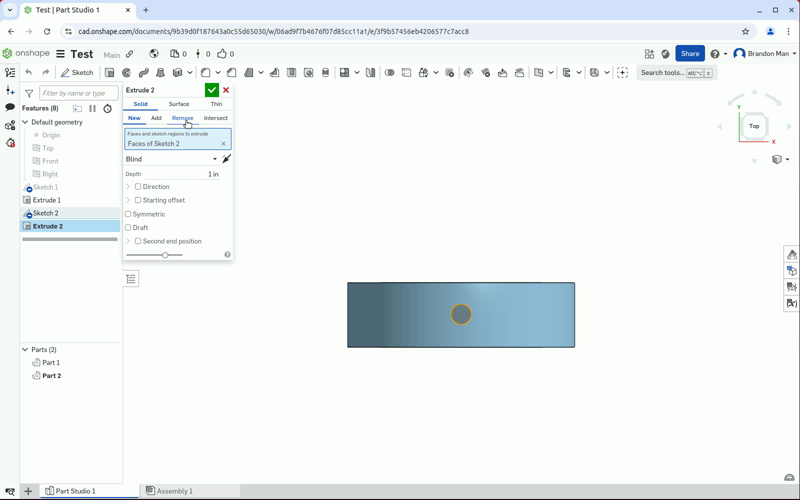
click(186, 120)
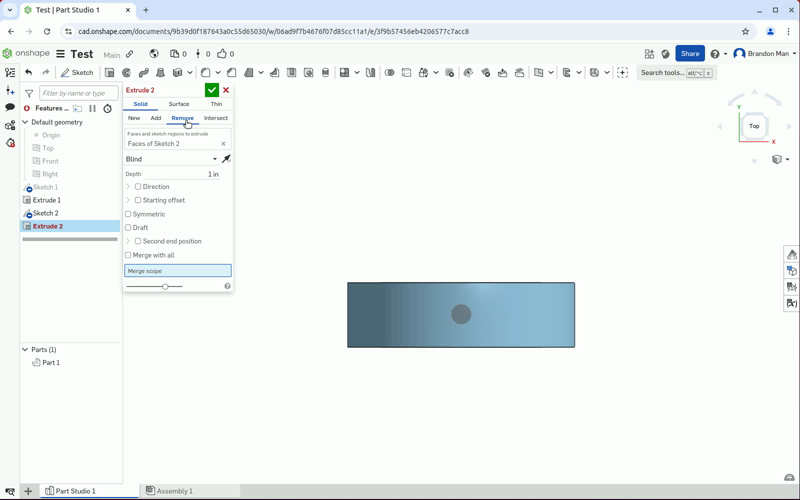
key(tab, 4)
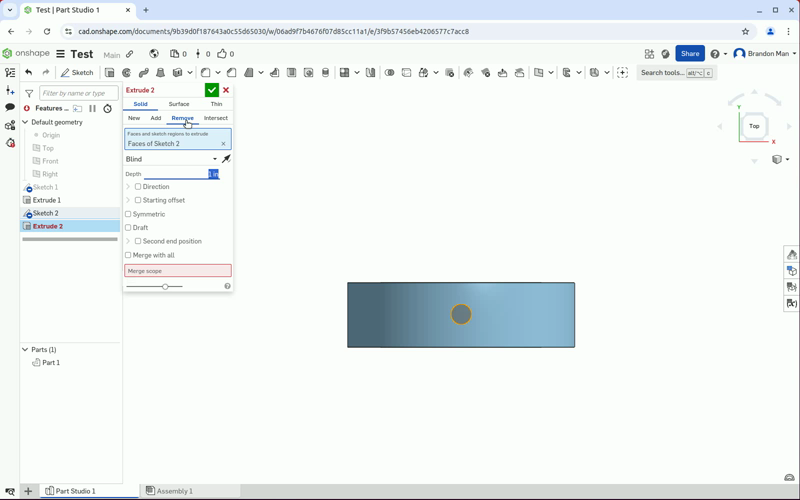
text(61.622)
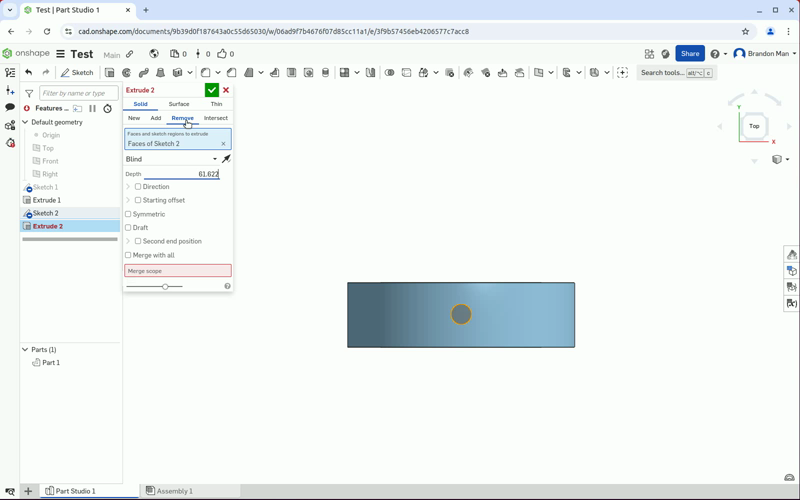
key(tab, 3)
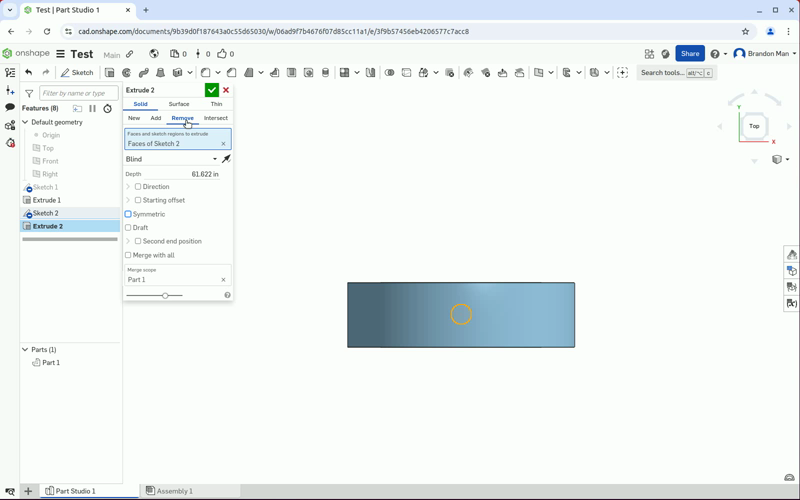
key(space)
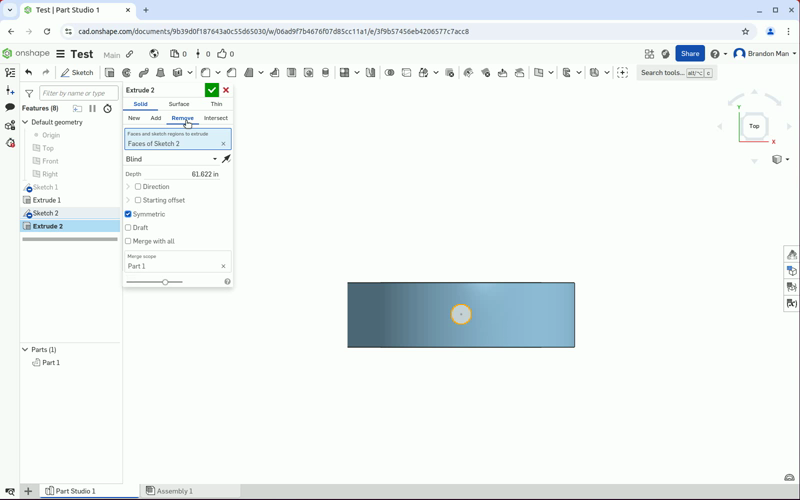
key(tab, 2)
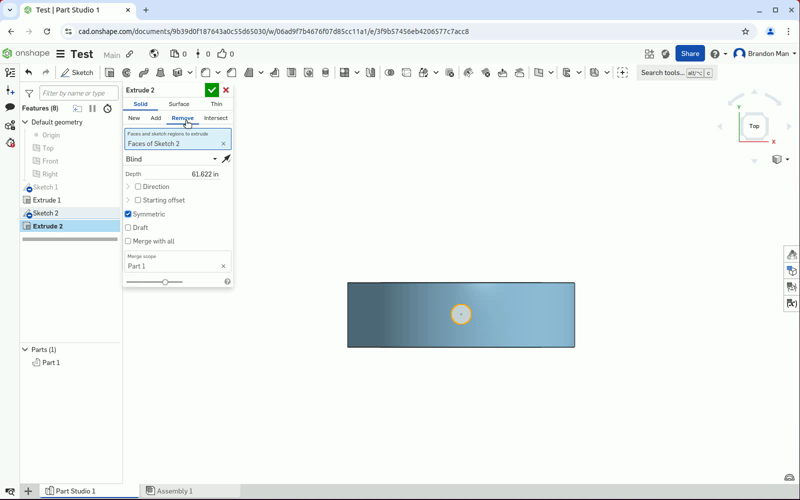
key(space)
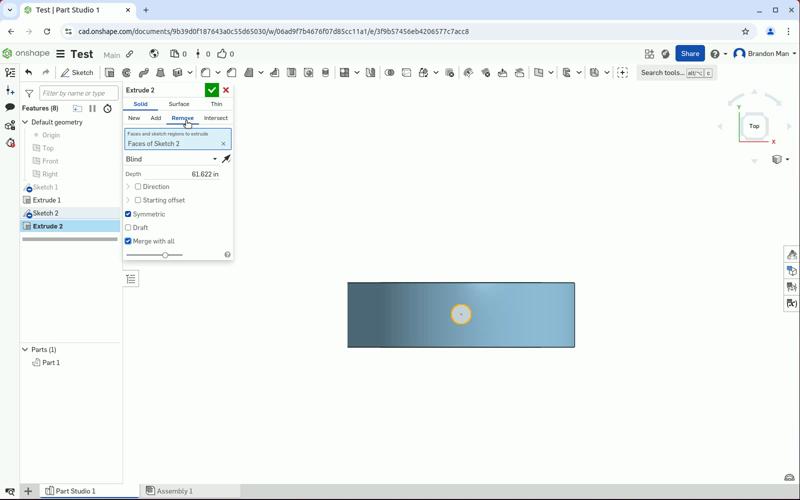
key(enter)
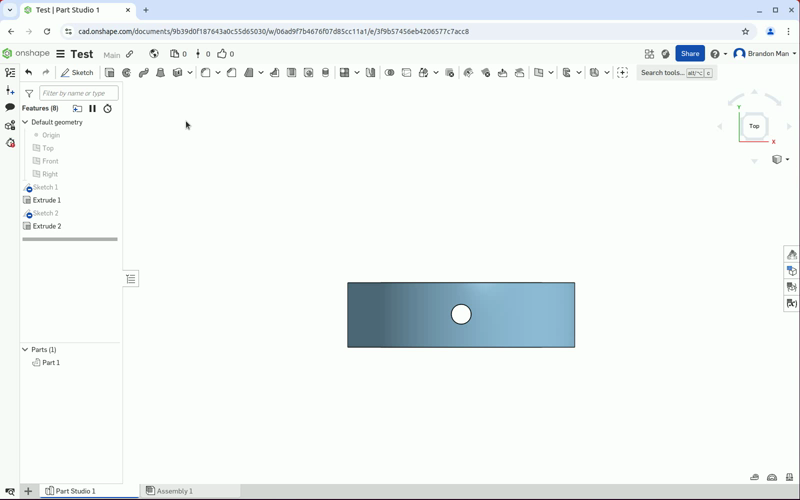
key(shift+h)
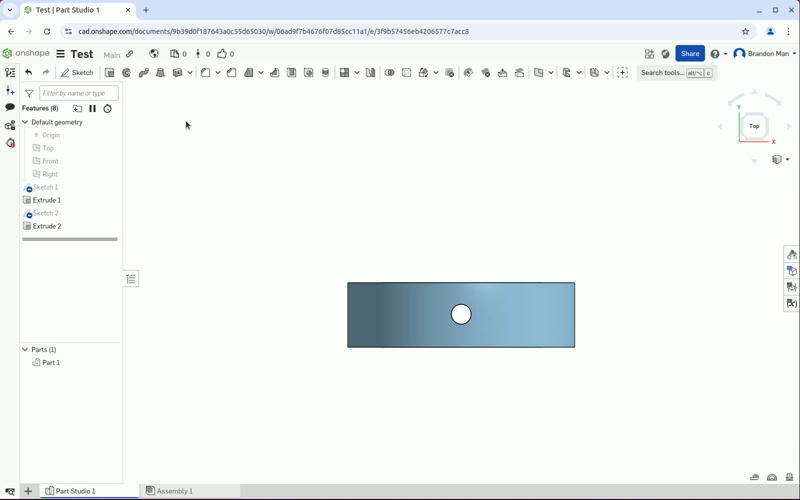
key(shift+h)
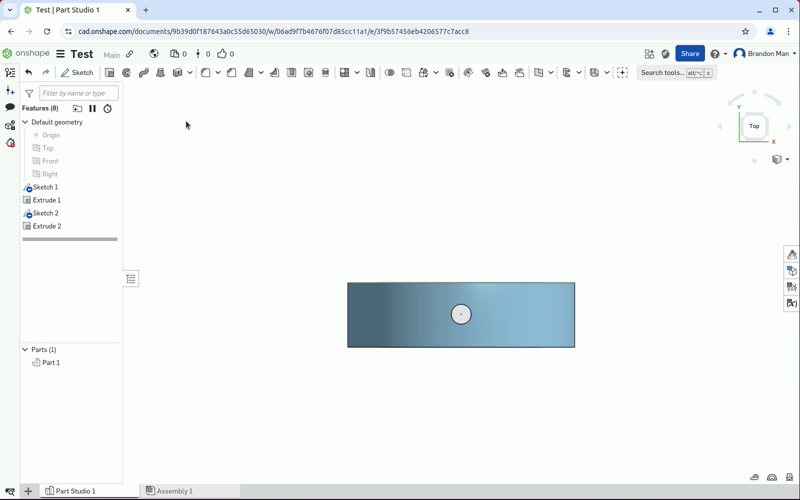
key(shift+7)
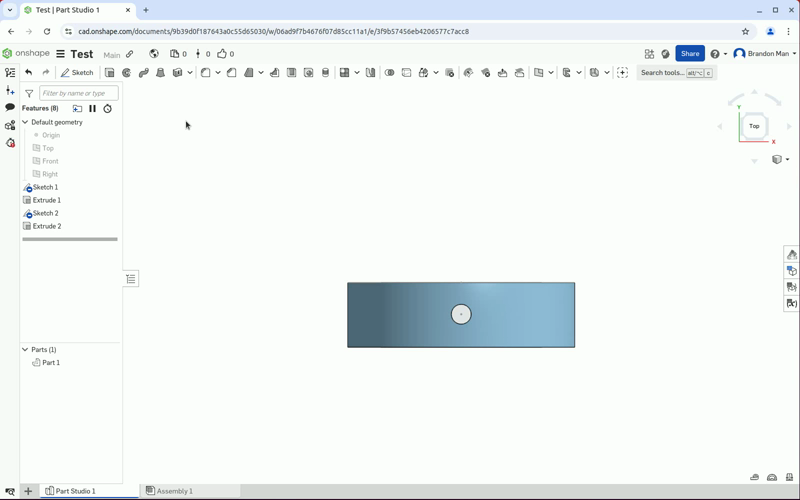
key(up, 3)
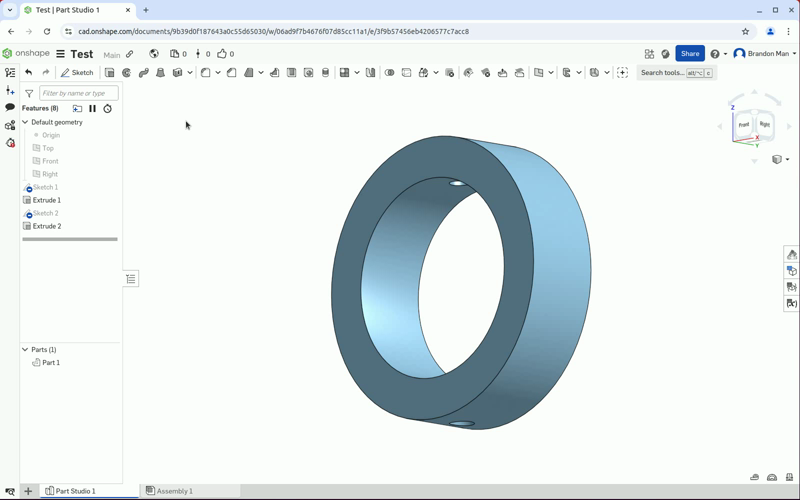
key(left, 3)
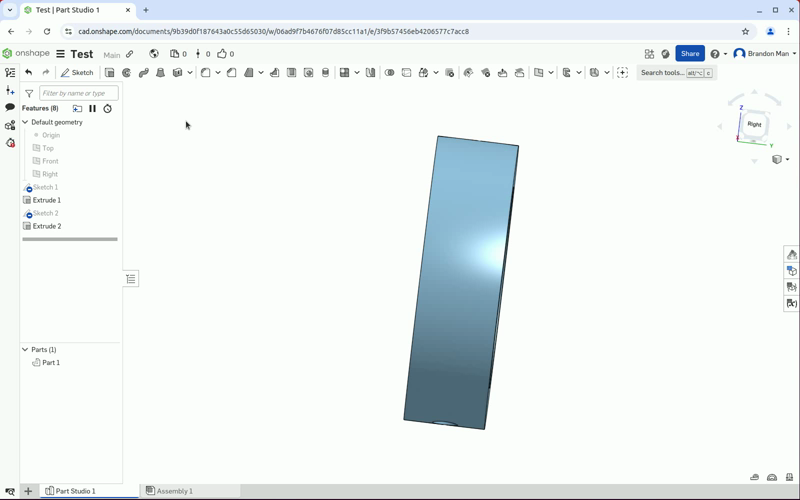
key(right, 3)
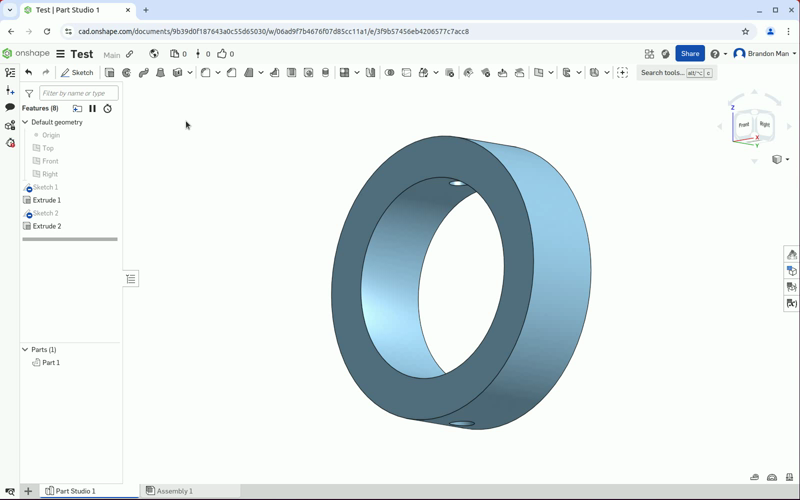
key(down, 3)
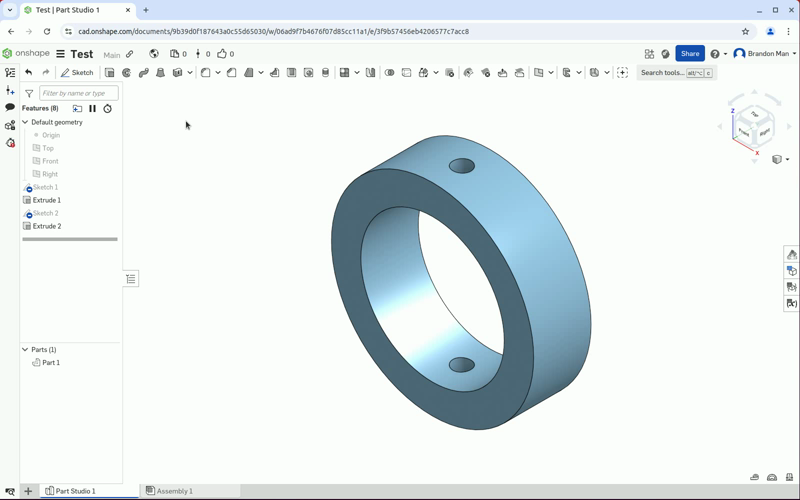
mouse_move(73, 189)
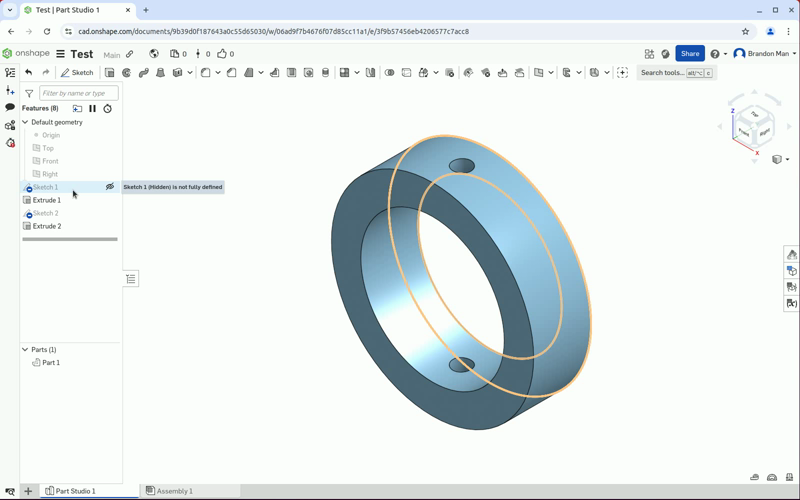
click(73, 189)